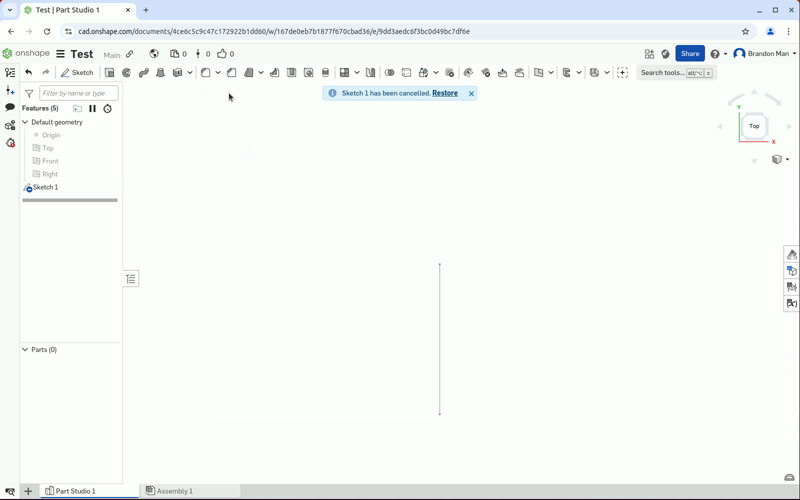
key(shift+h)
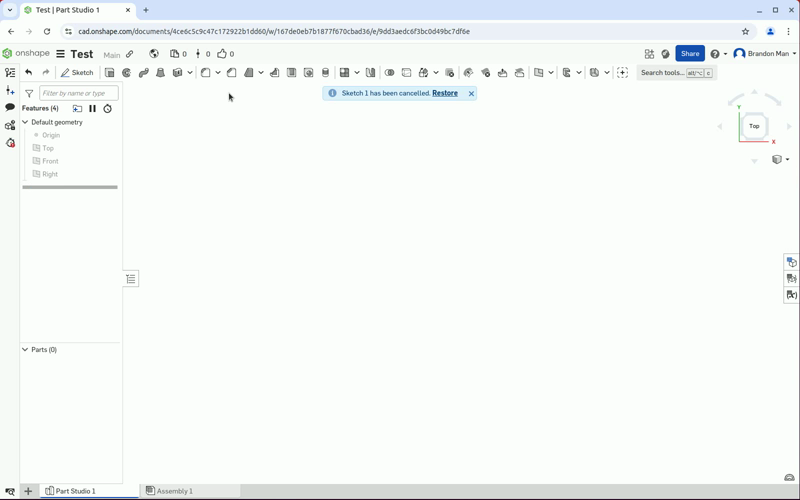
mouse_move(73, 352)
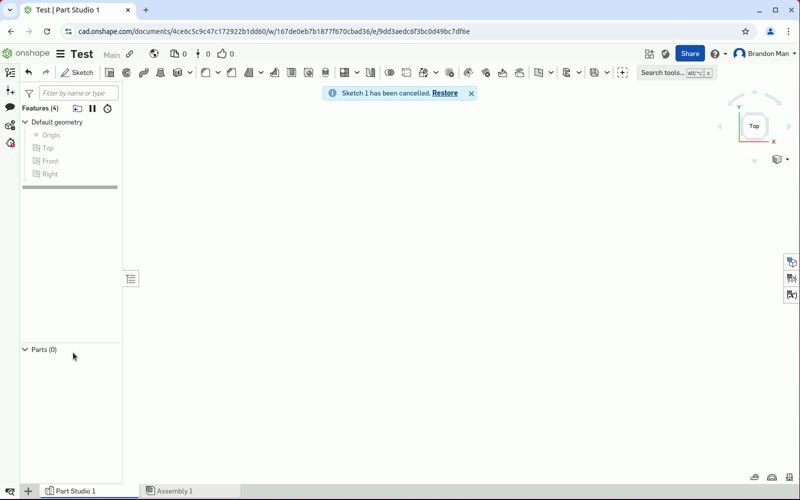
key(y)
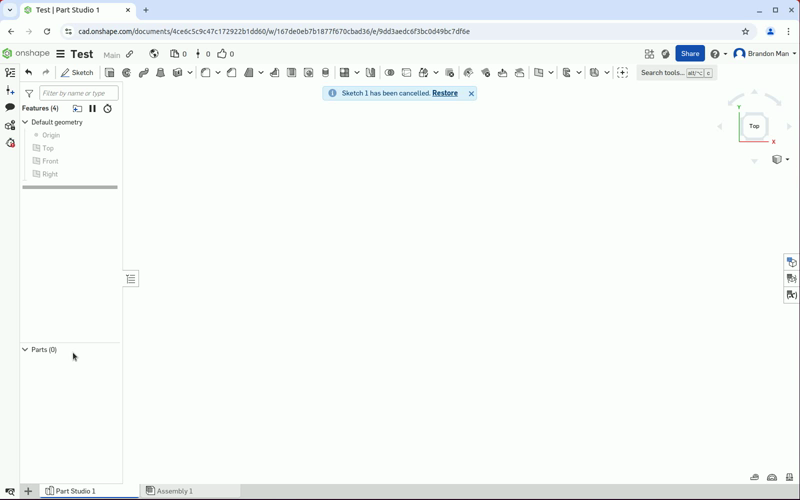
key(shift+p)
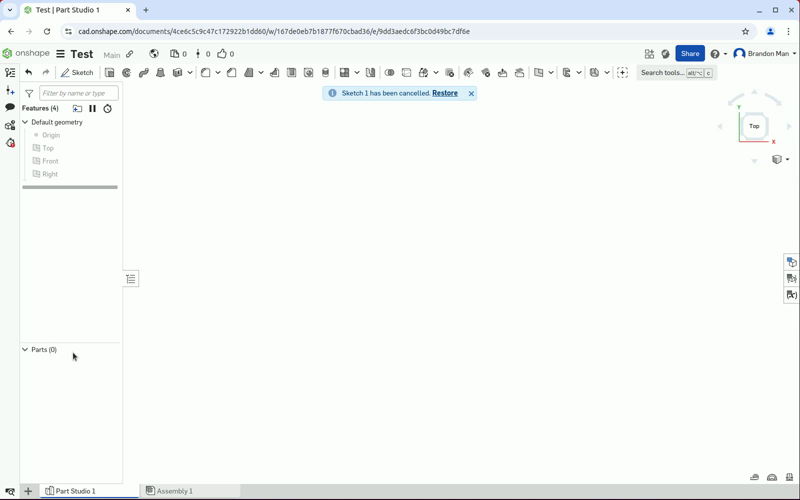
key(space)
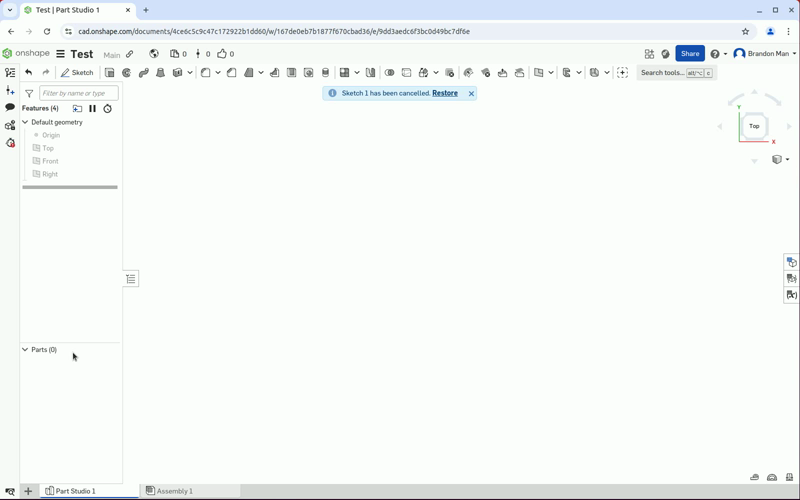
key_down(shift)
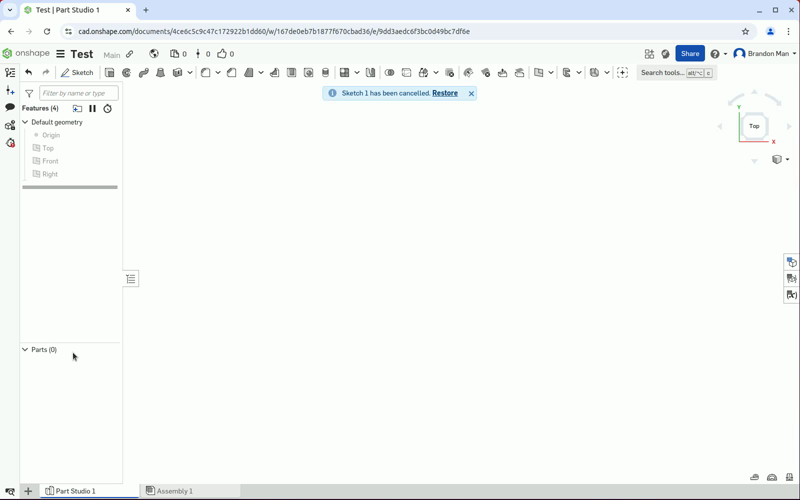
key(up)
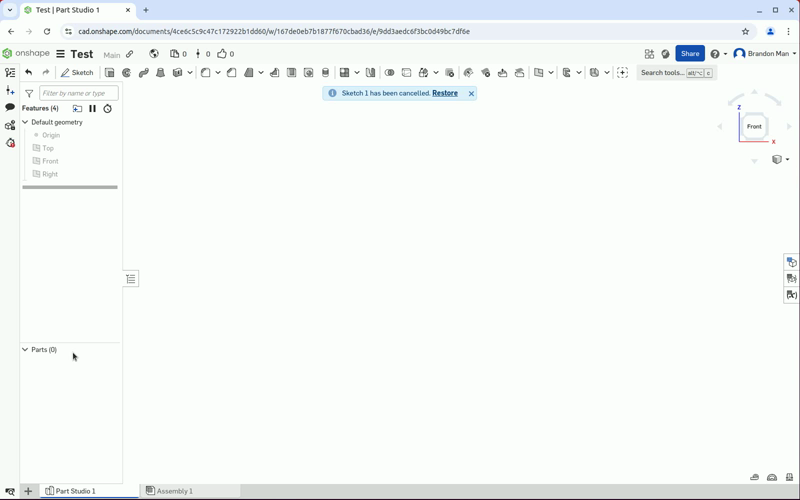
key_up(shift)
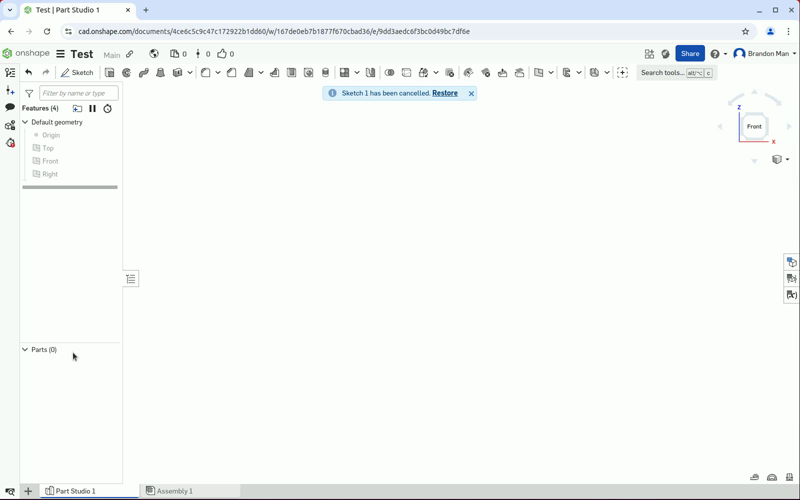
mouse_move(73, 352)
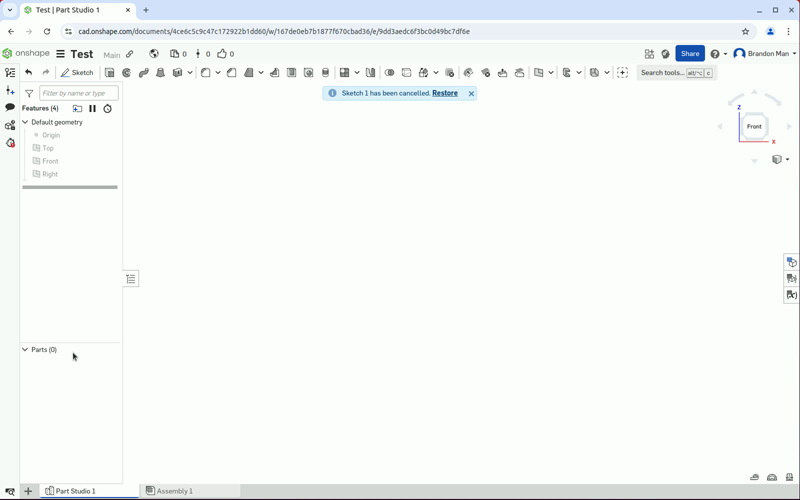
key(shift+y)
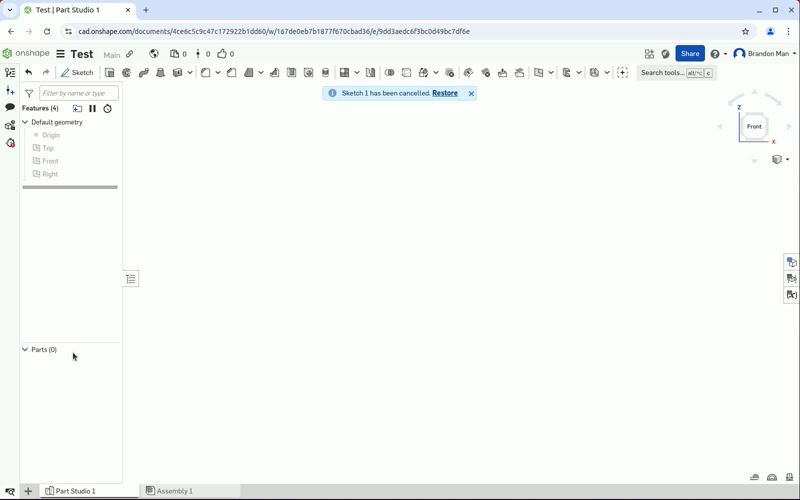
key(shift+s)
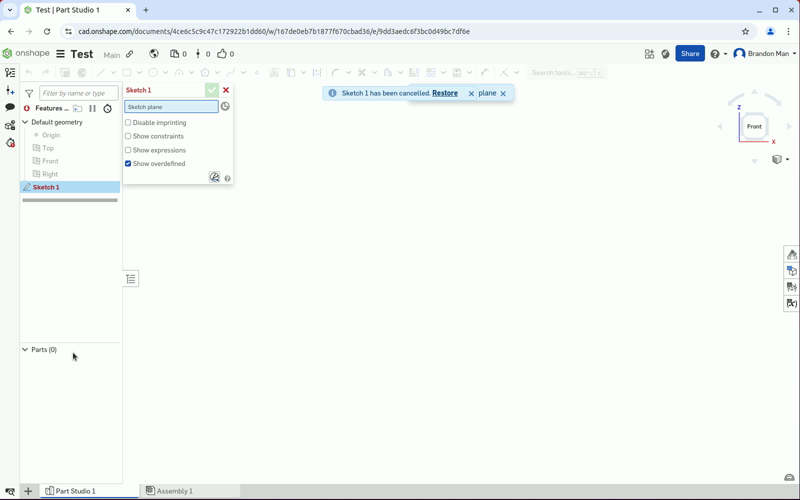
mouse_move(73, 163)
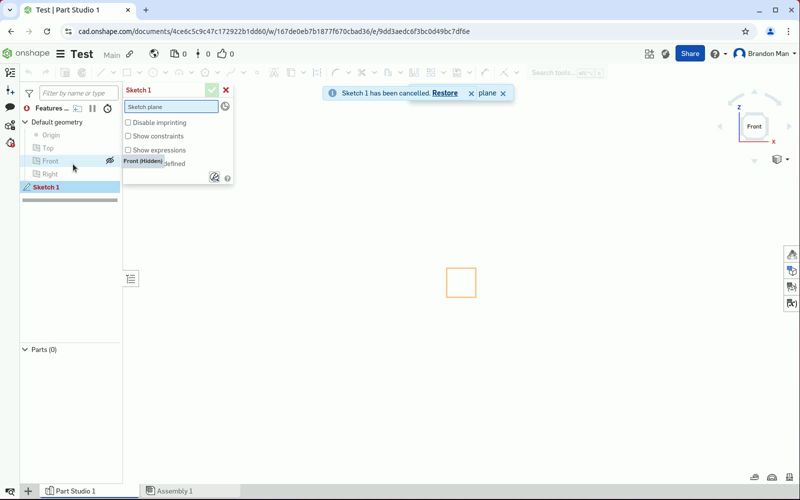
click(73, 163)
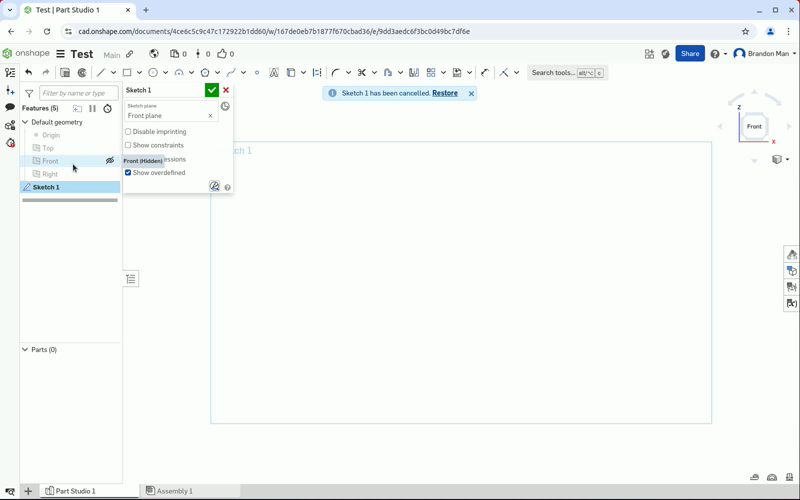
mouse_move(73, 352)
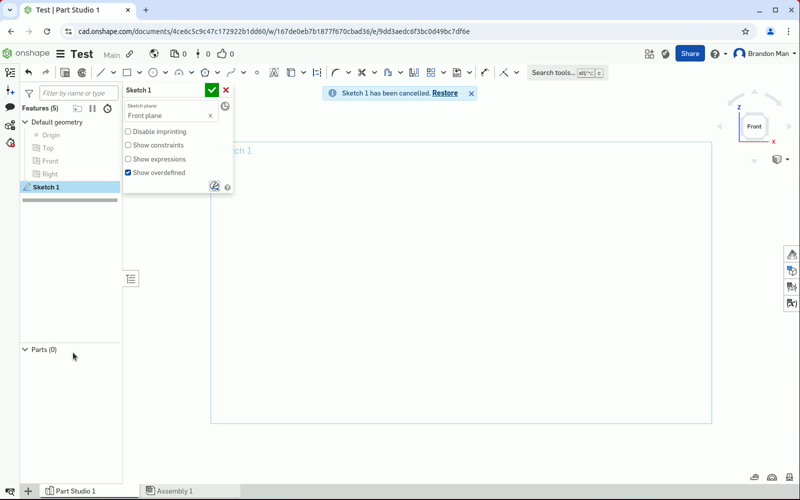
key(y)
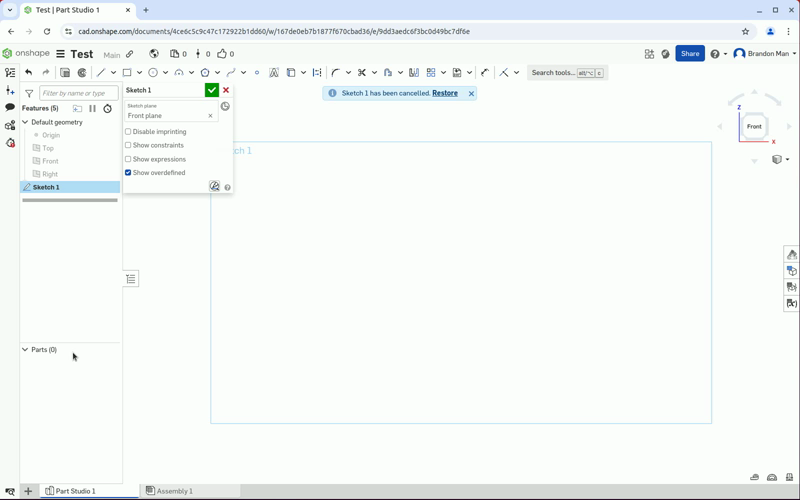
key(c)
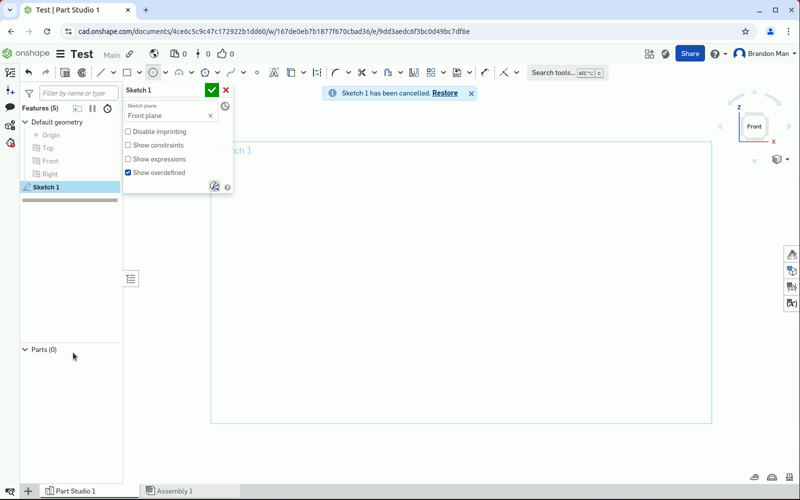
key_down(shift)
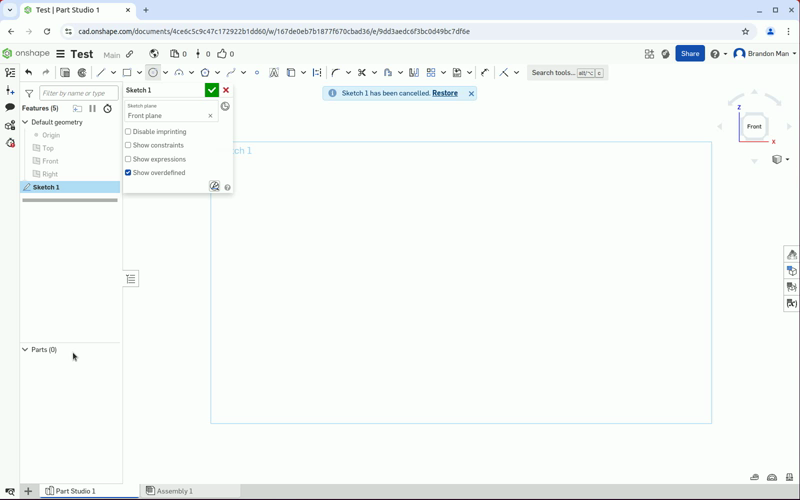
mouse_move(461, 282)
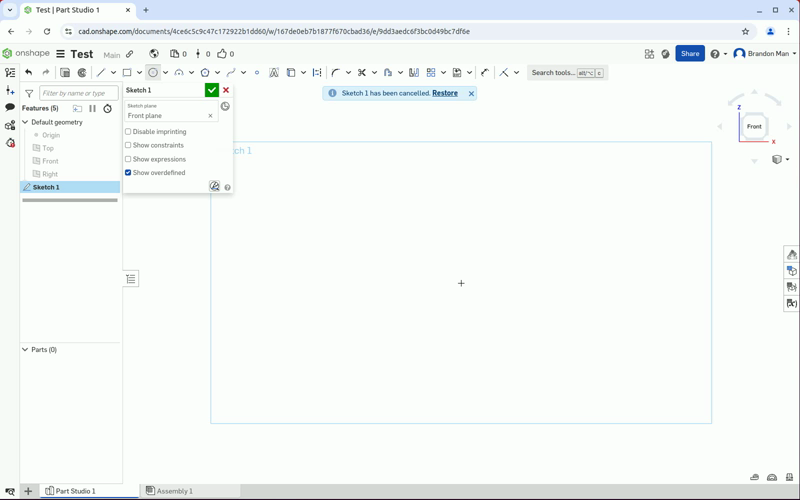
click(461, 282)
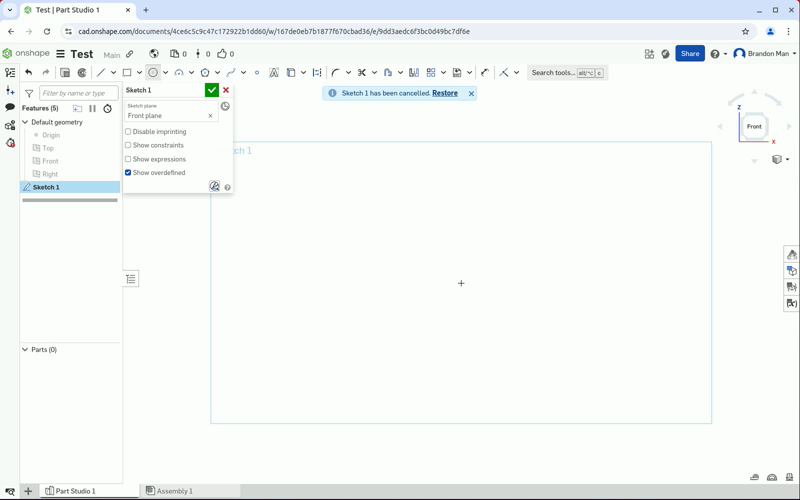
key_up(shift)
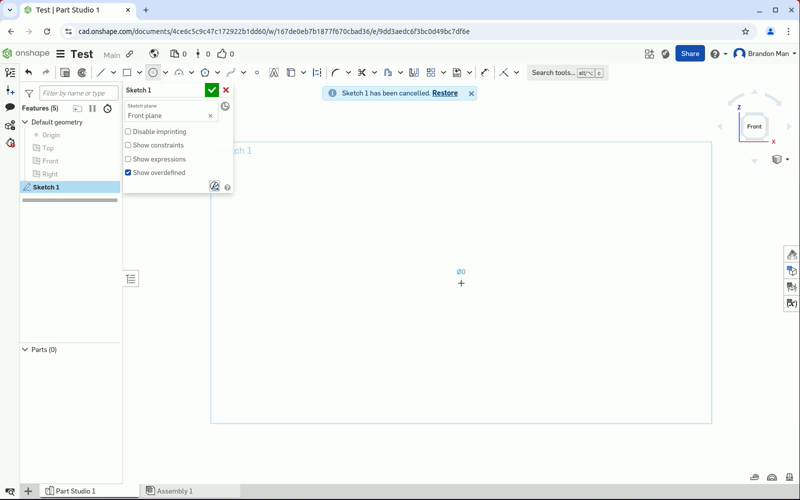
mouse_move(555, 282)
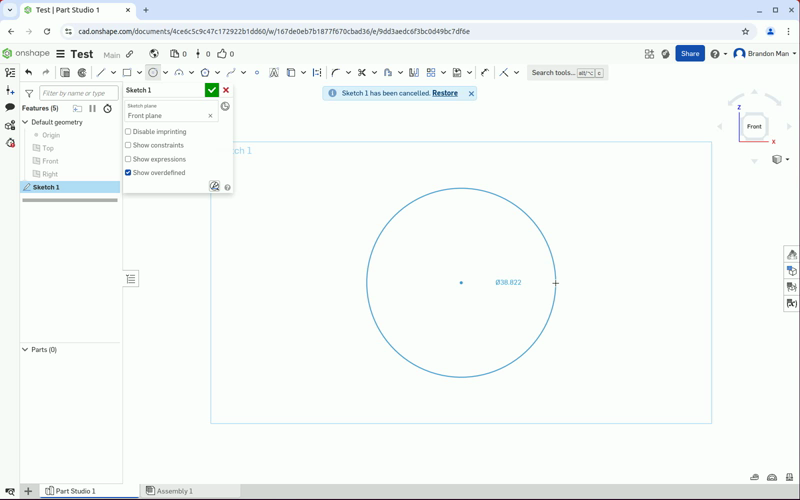
click(555, 282)
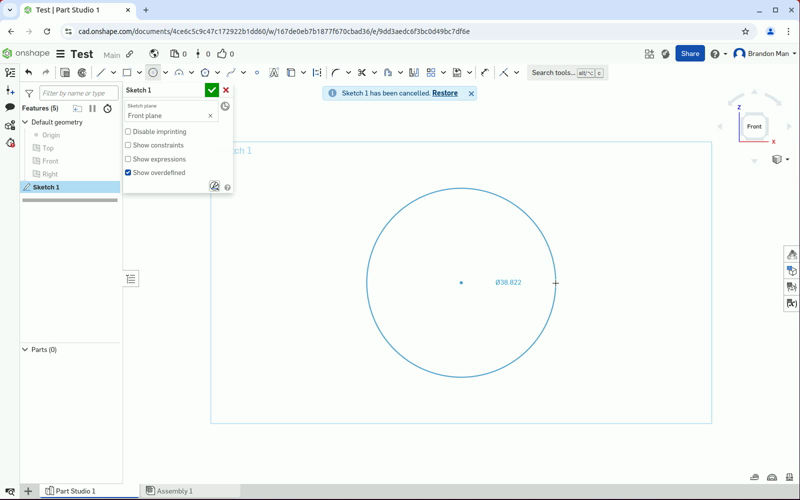
key(esc)
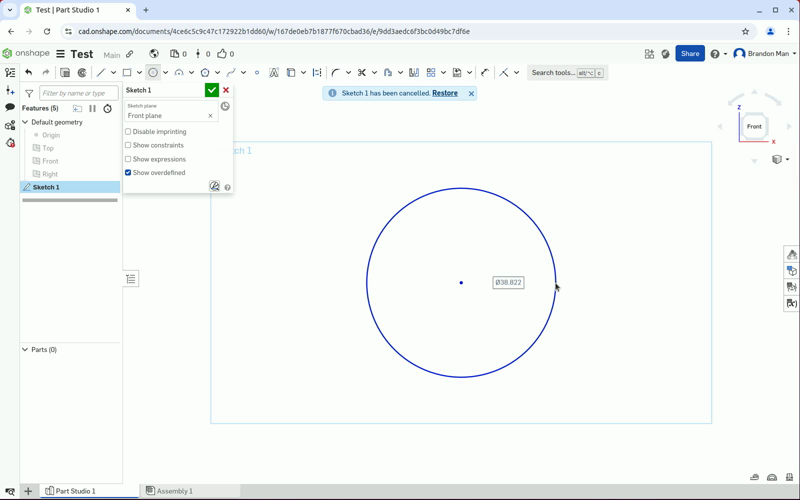
key(c)
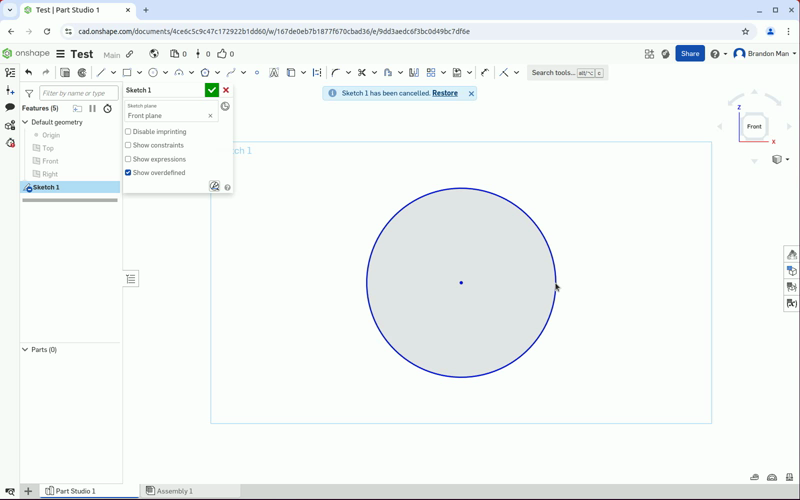
key_down(shift)
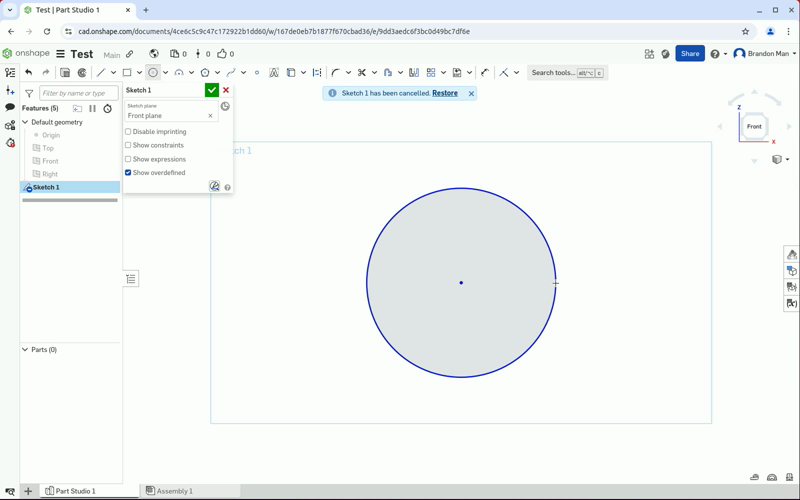
mouse_move(461, 282)
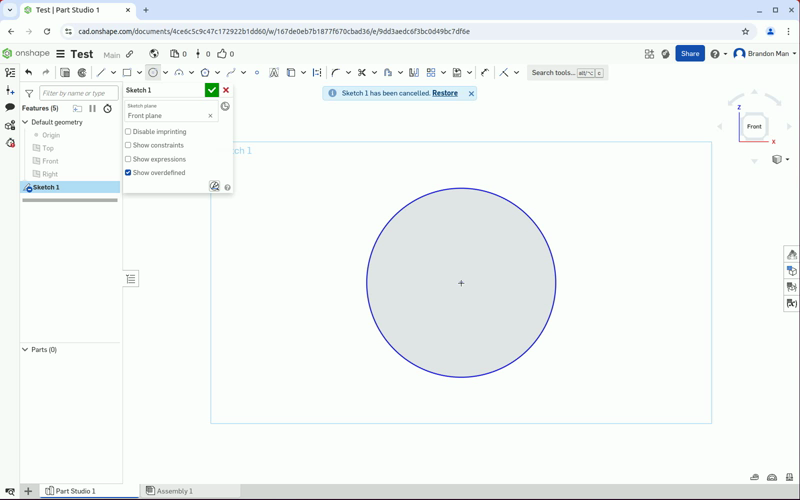
click(461, 282)
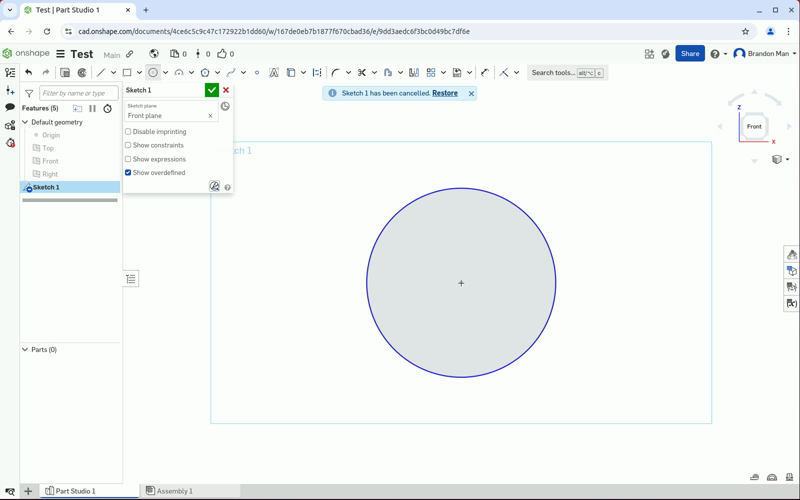
key_up(shift)
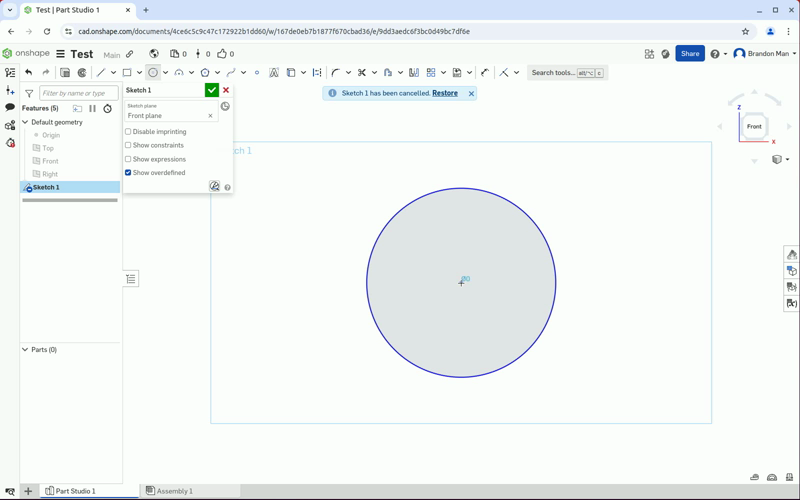
mouse_move(471, 282)
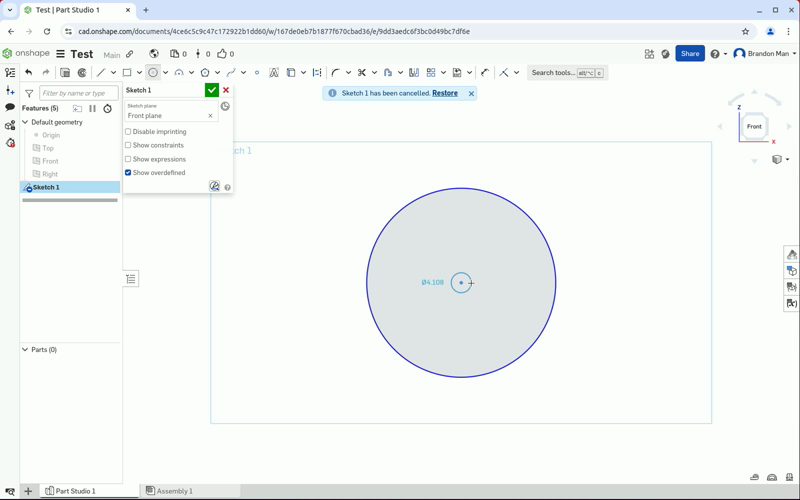
click(471, 282)
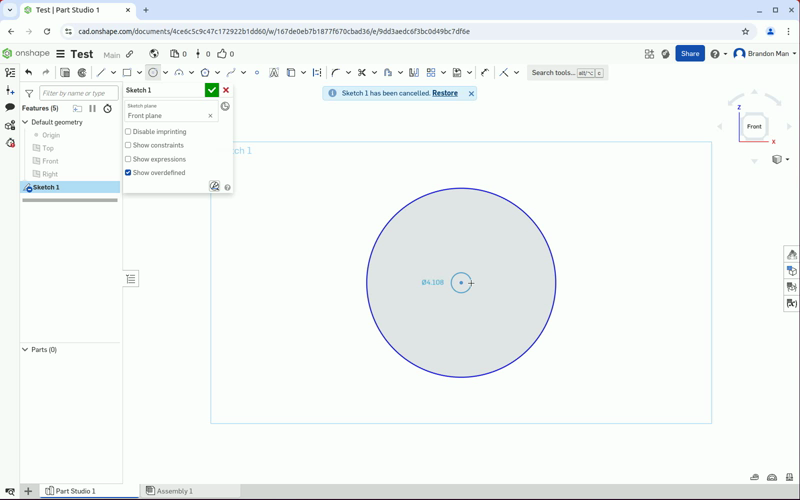
key(esc)
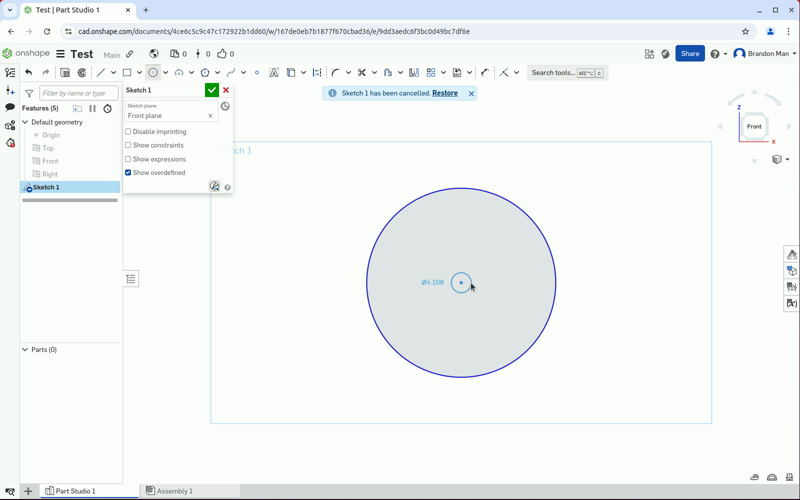
mouse_move(427, 218)
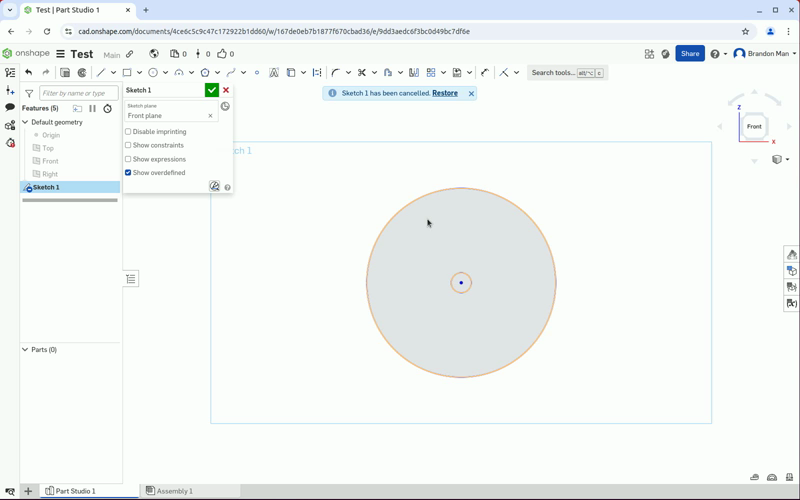
click(427, 218)
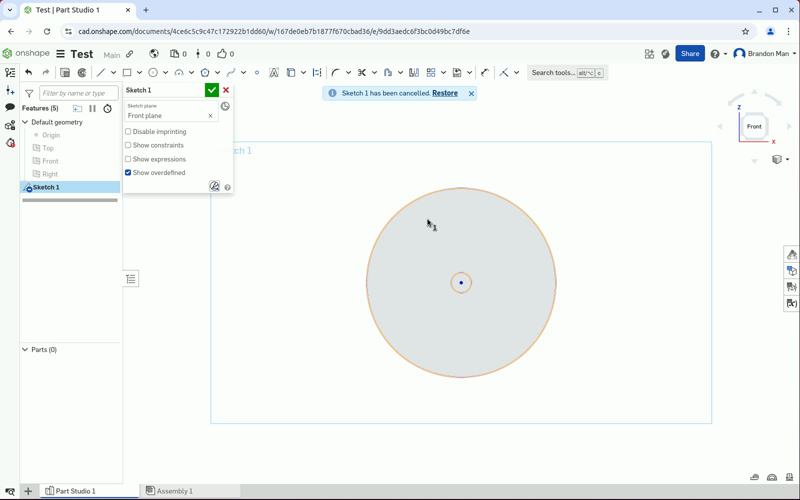
mouse_move(73, 352)
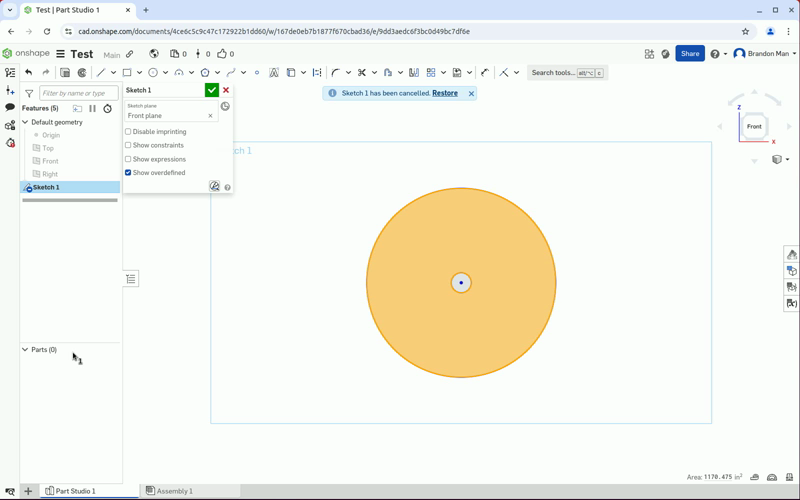
key(shift+y)
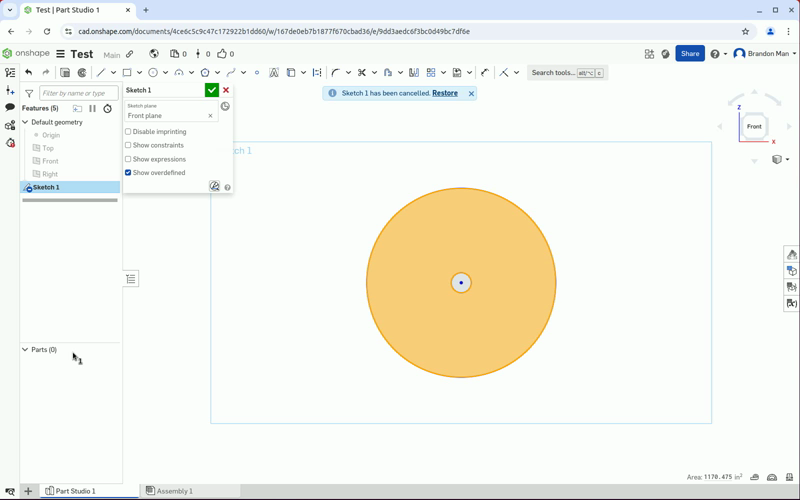
key(shift+e)
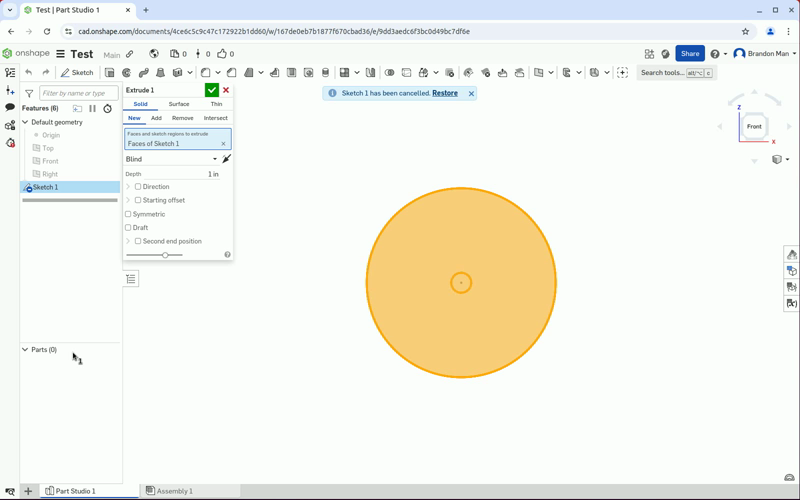
mouse_move(143, 106)
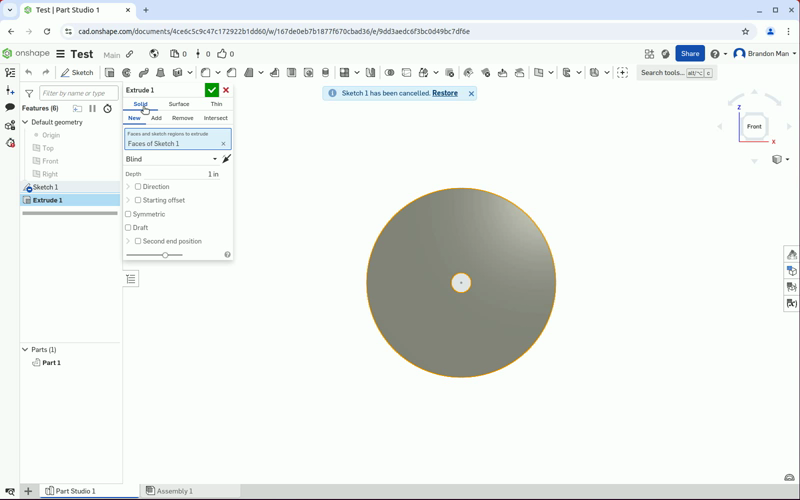
click(143, 106)
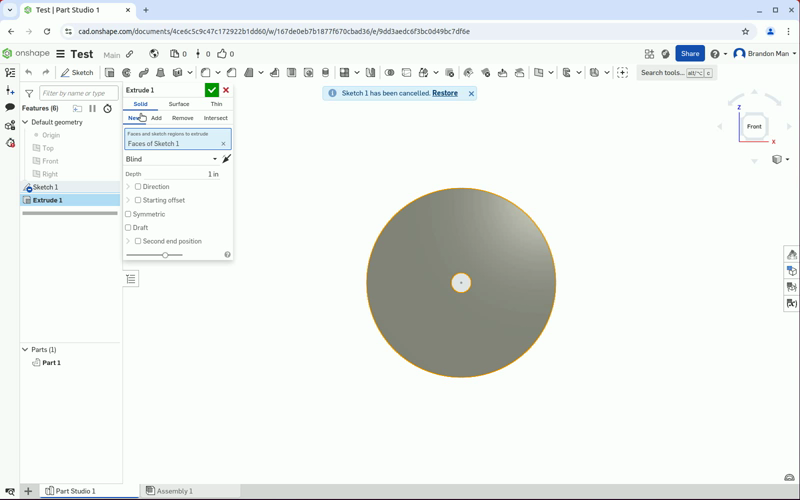
mouse_move(137, 120)
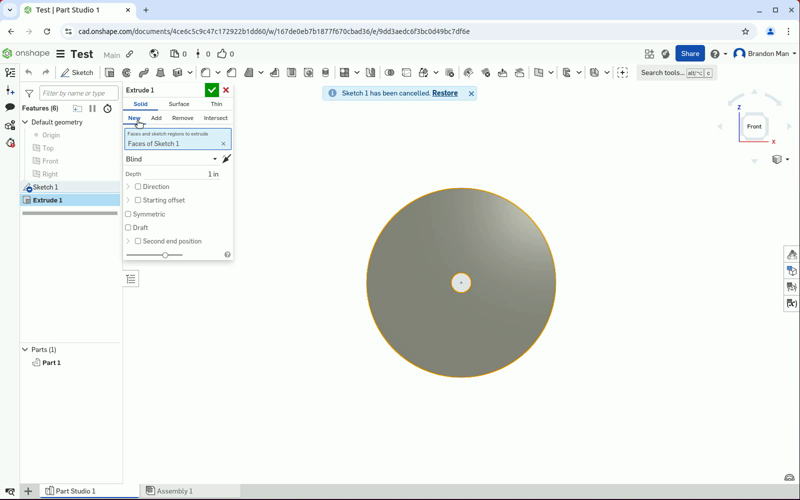
click(137, 120)
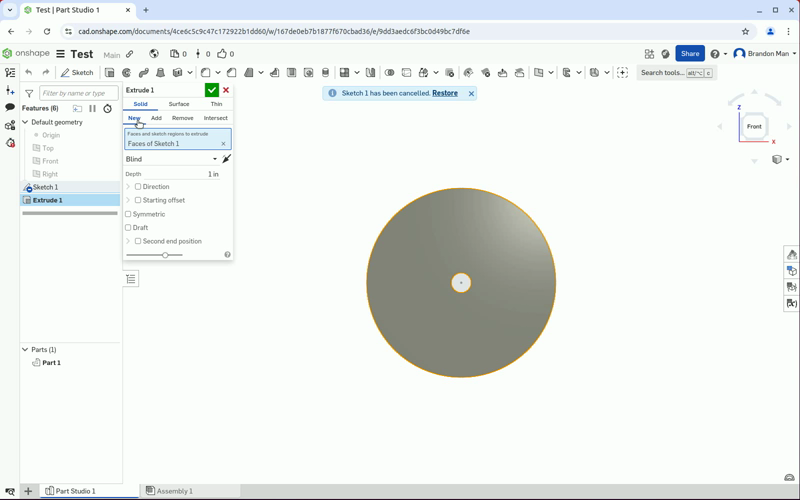
key(tab, 4)
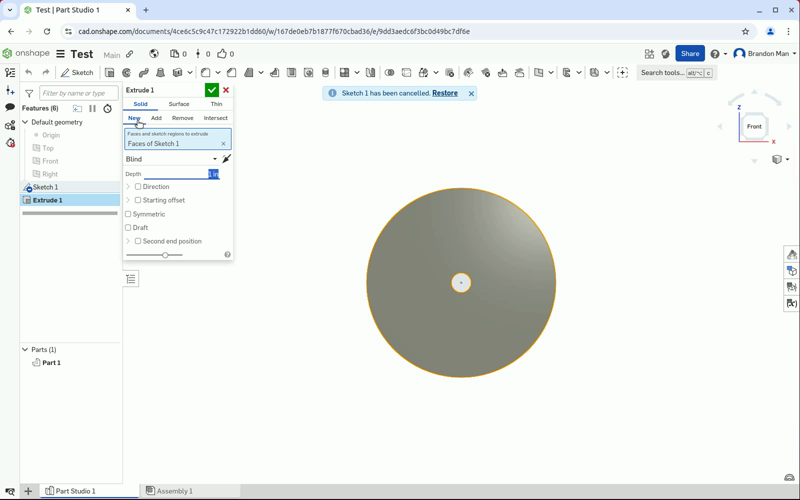
text(3.851)
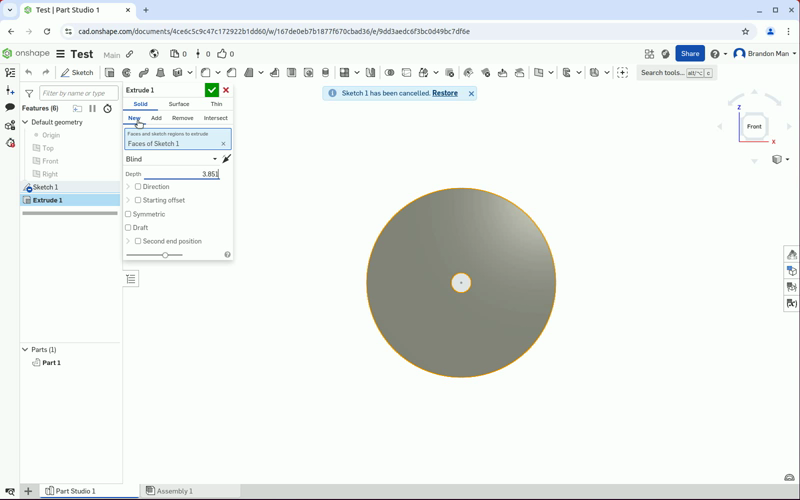
key(enter)
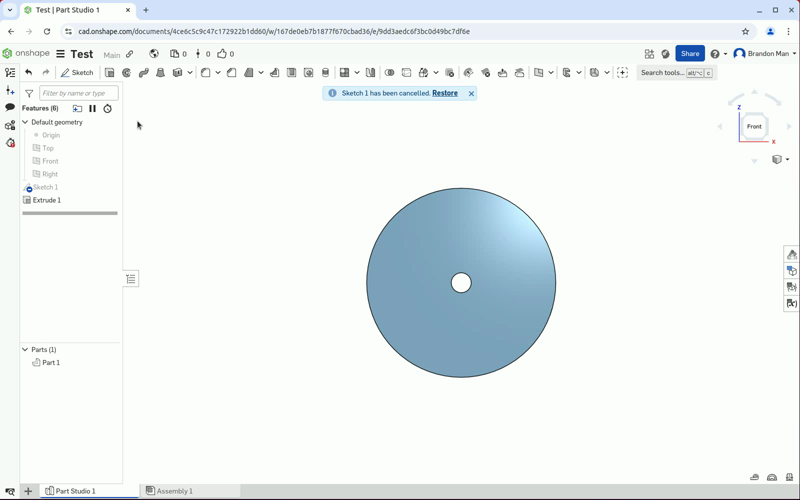
key(shift+h)
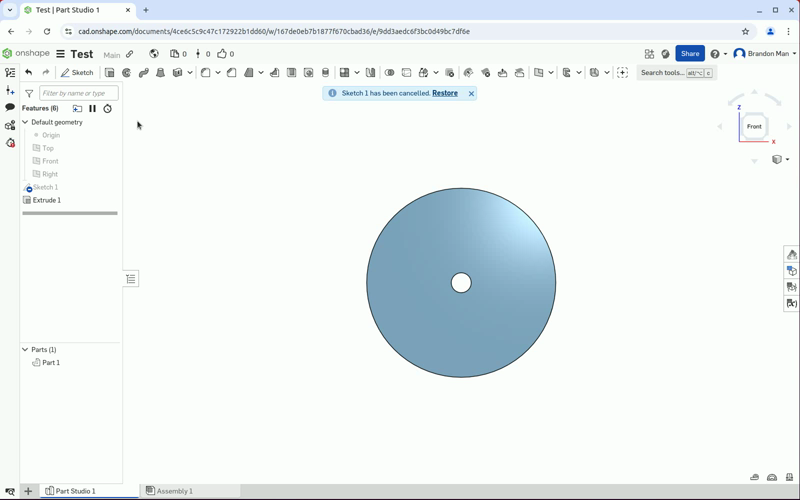
key(shift+h)
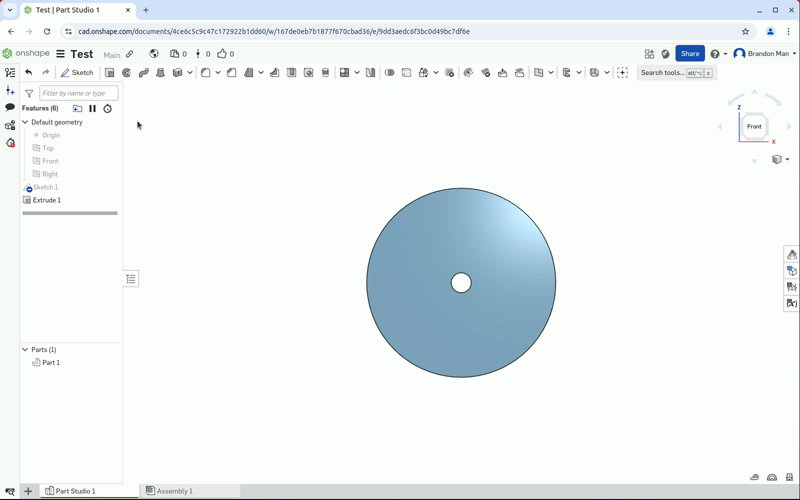
mouse_move(73, 189)
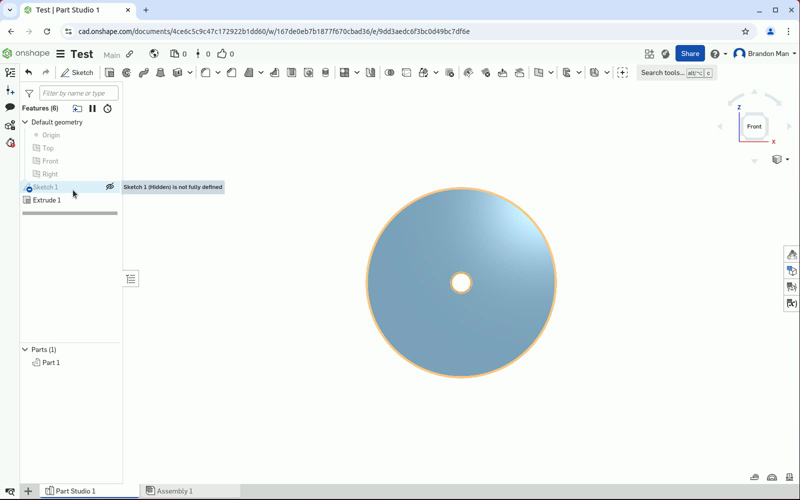
click(73, 189)
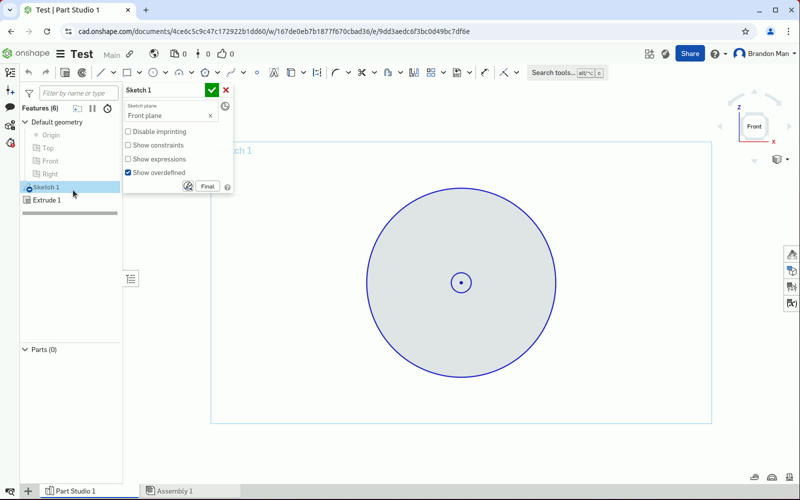
mouse_move(229, 92)
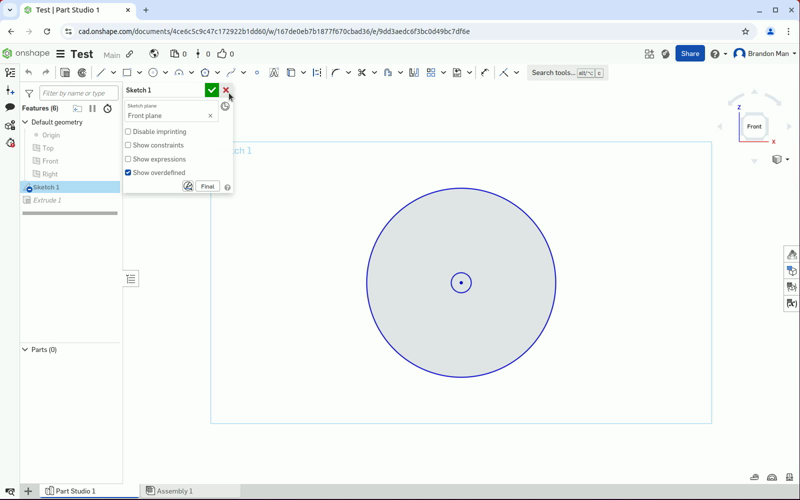
click(229, 92)
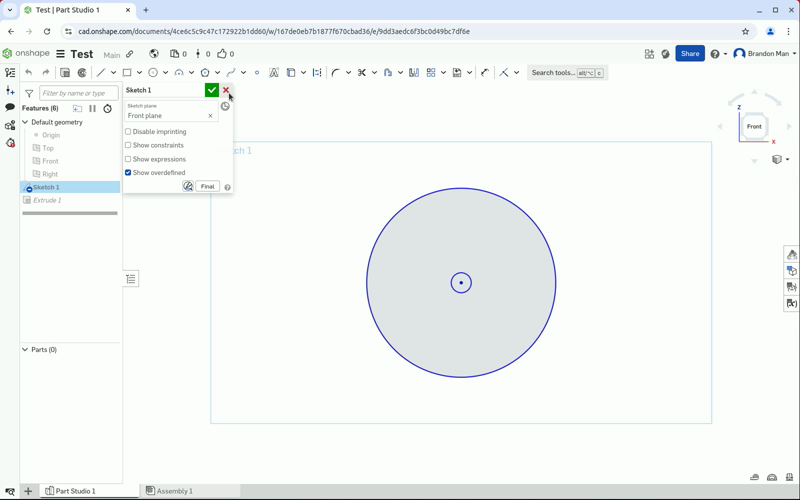
key(shift+s)
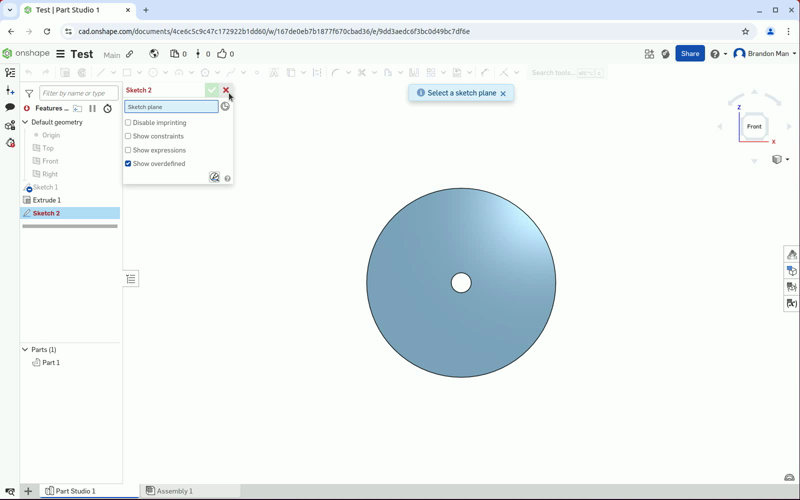
mouse_move(73, 163)
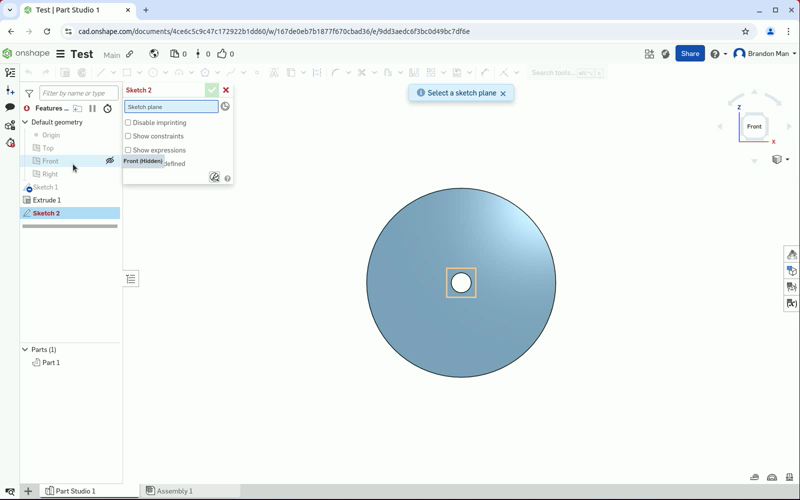
click(73, 163)
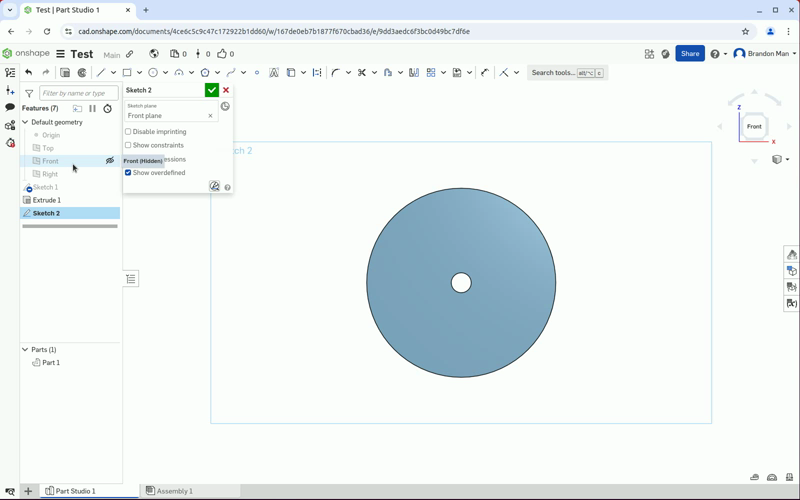
mouse_move(73, 352)
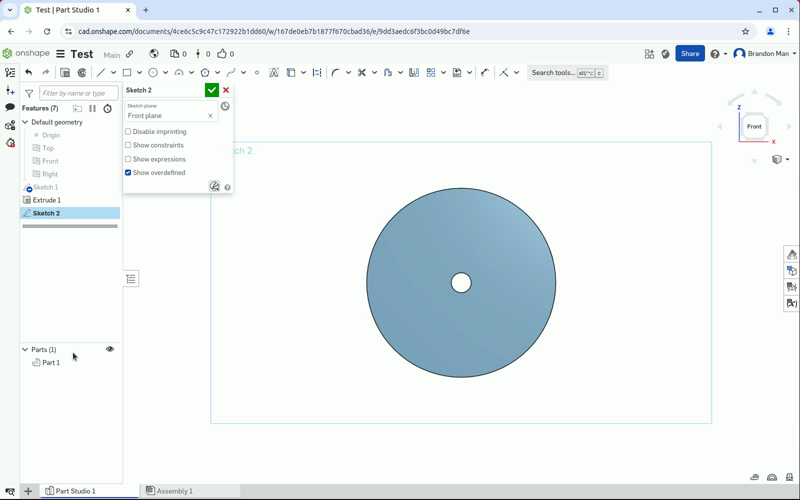
key(y)
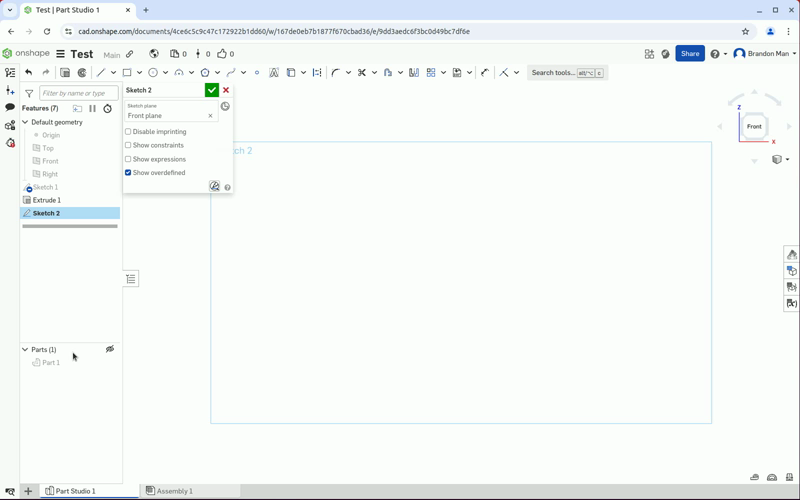
key(c)
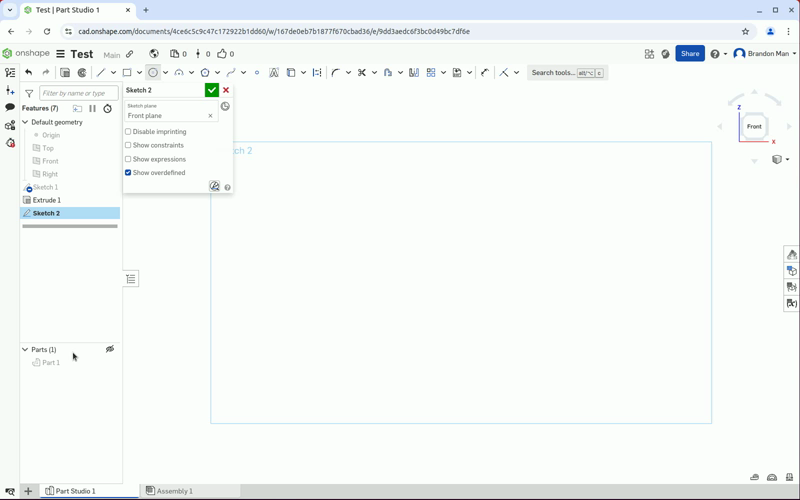
key_down(shift)
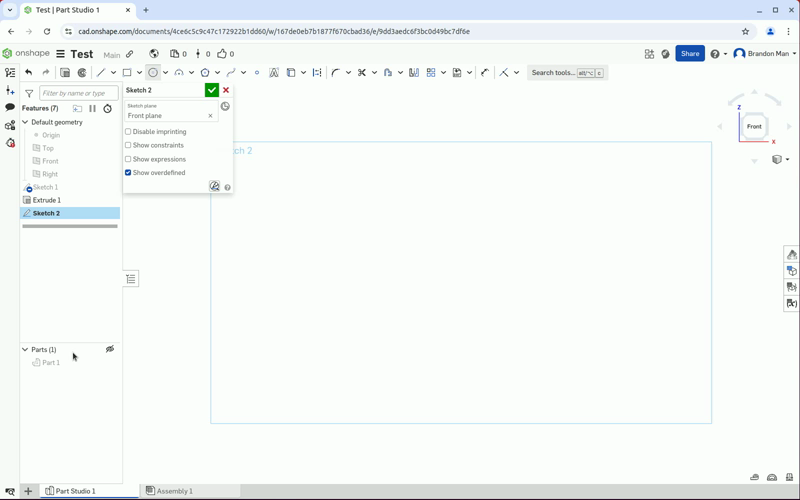
mouse_move(461, 282)
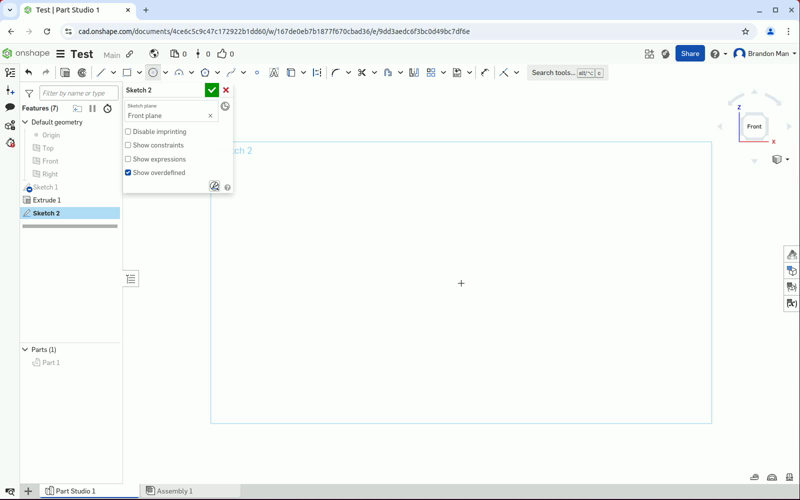
click(461, 282)
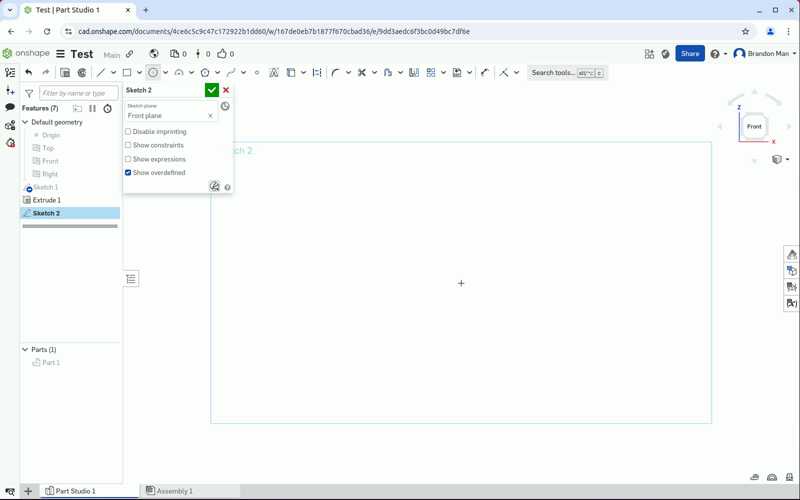
key_up(shift)
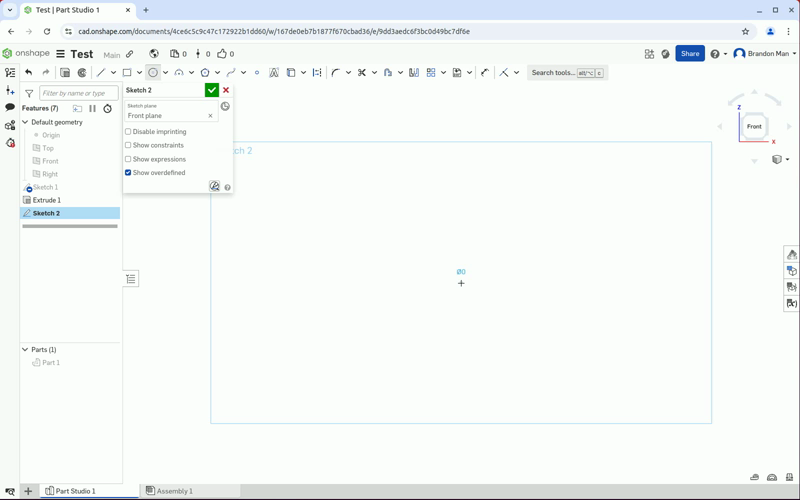
mouse_move(572, 282)
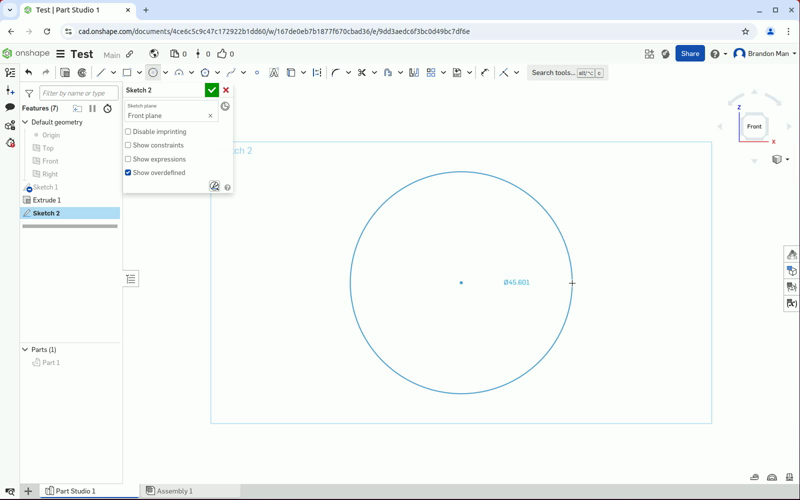
click(572, 282)
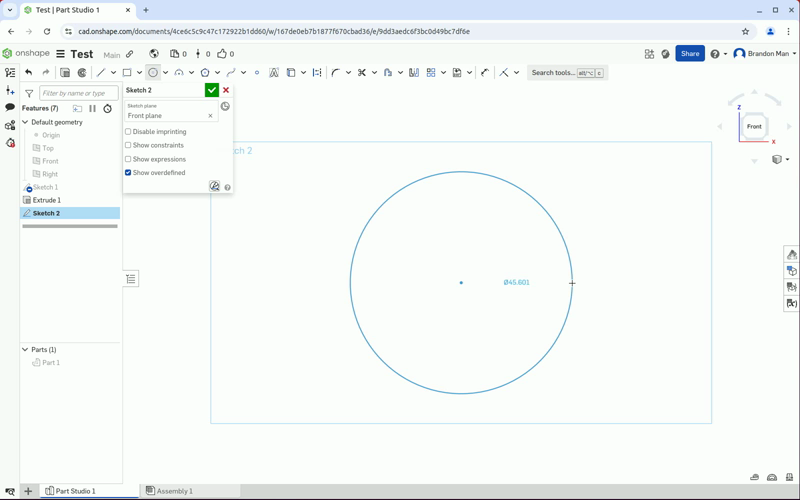
key(esc)
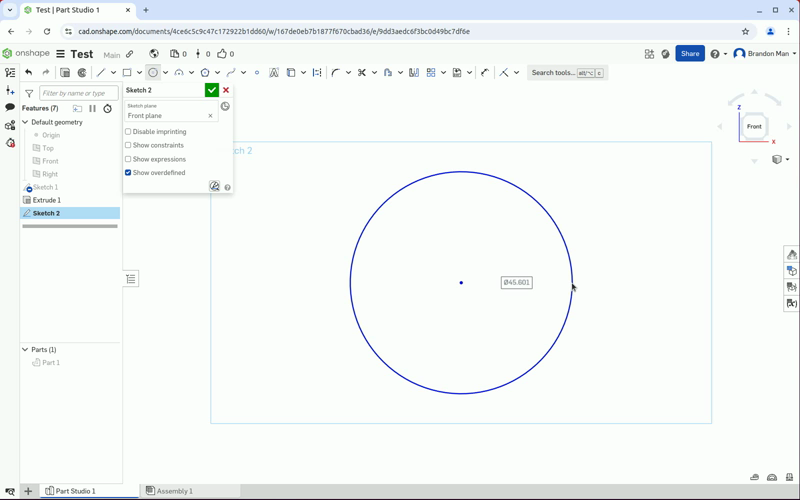
key(c)
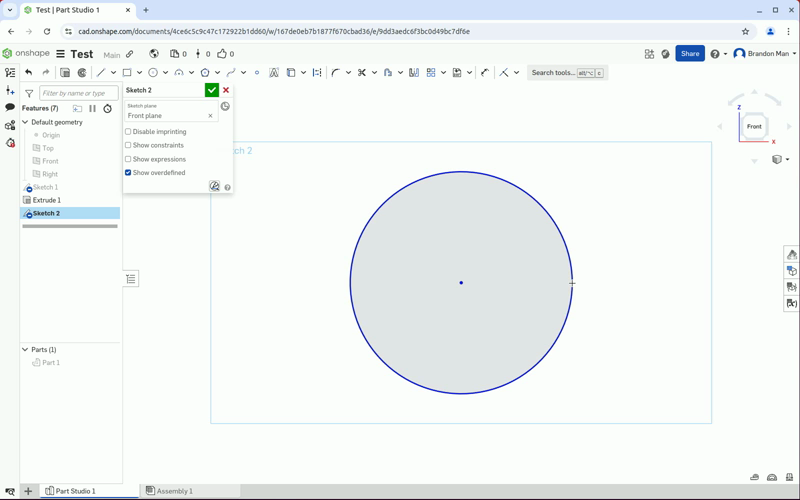
key_down(shift)
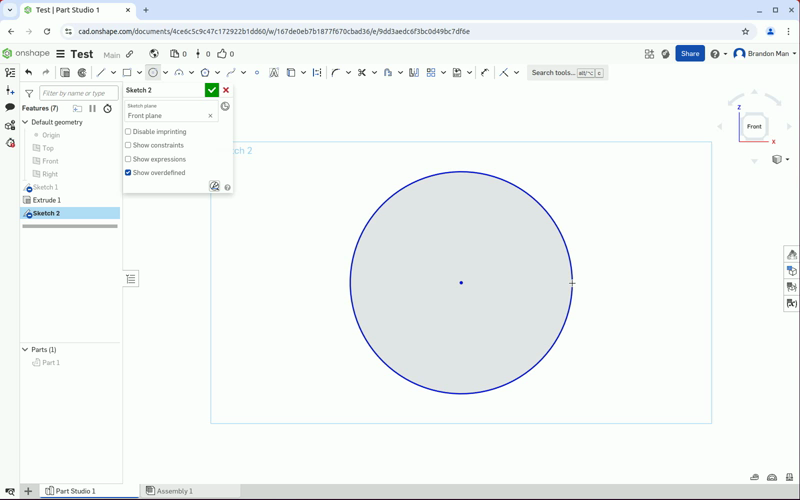
mouse_move(461, 282)
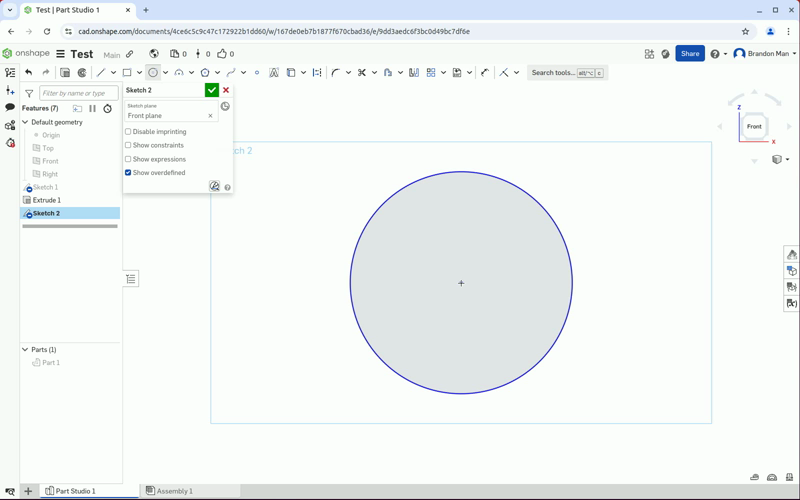
click(461, 282)
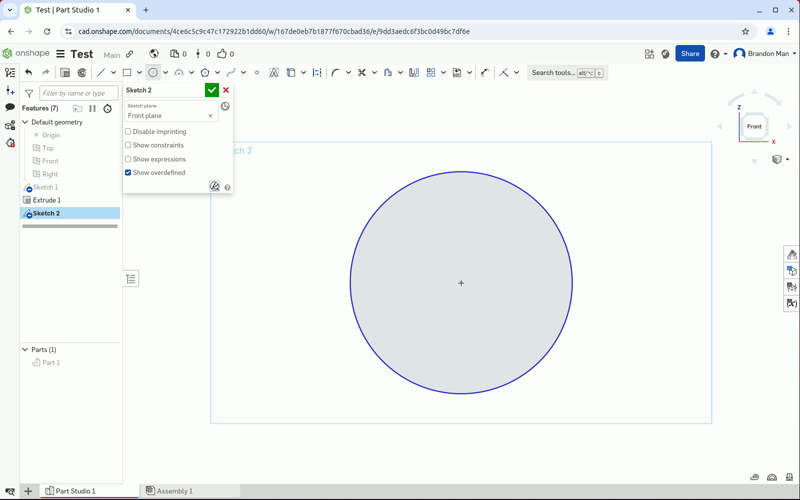
key_up(shift)
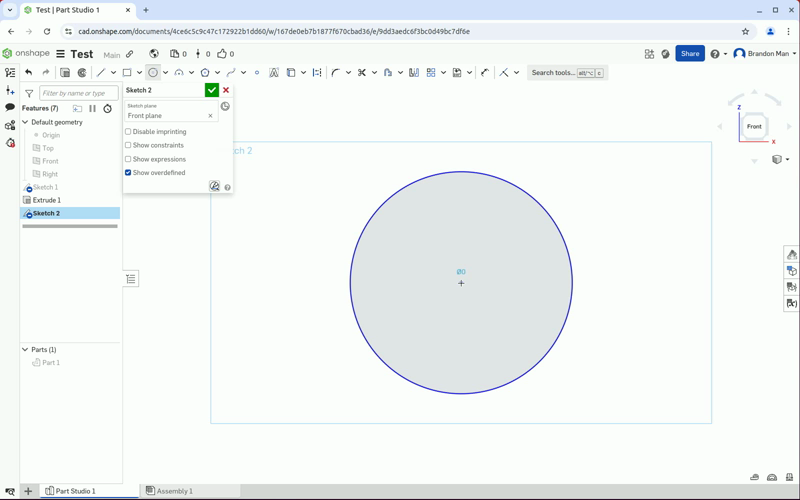
mouse_move(555, 282)
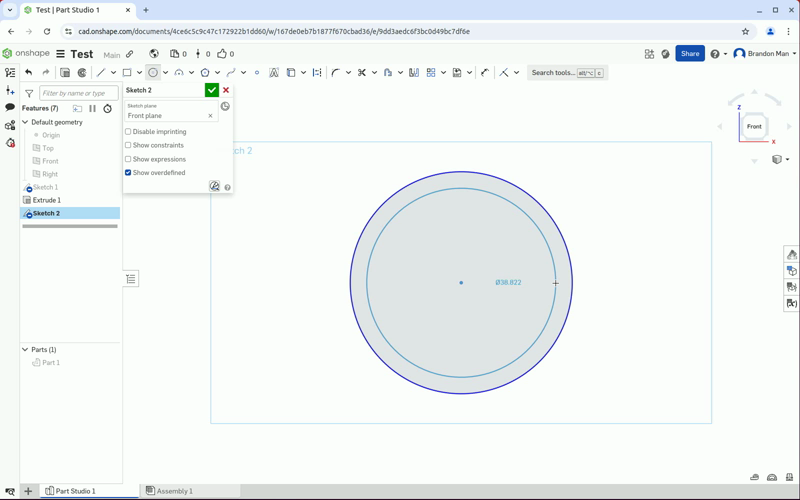
click(555, 282)
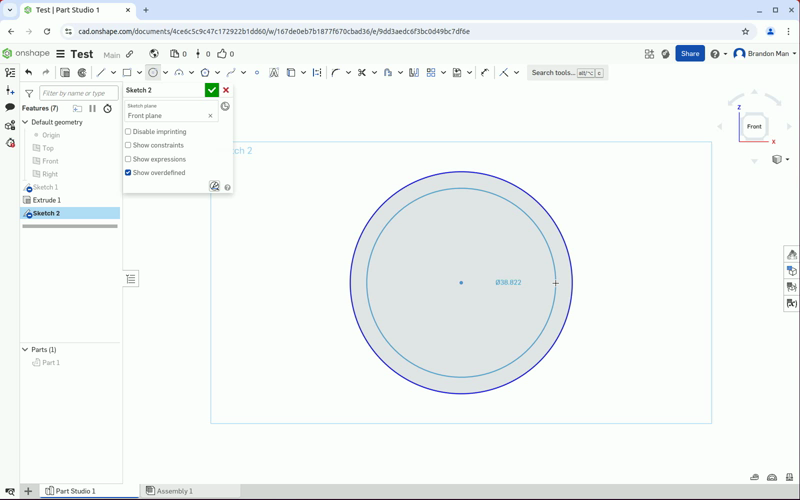
key(esc)
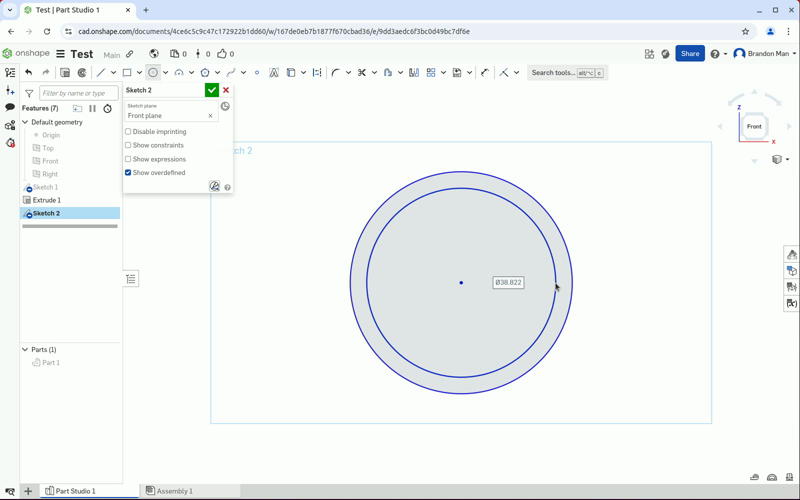
mouse_move(359, 302)
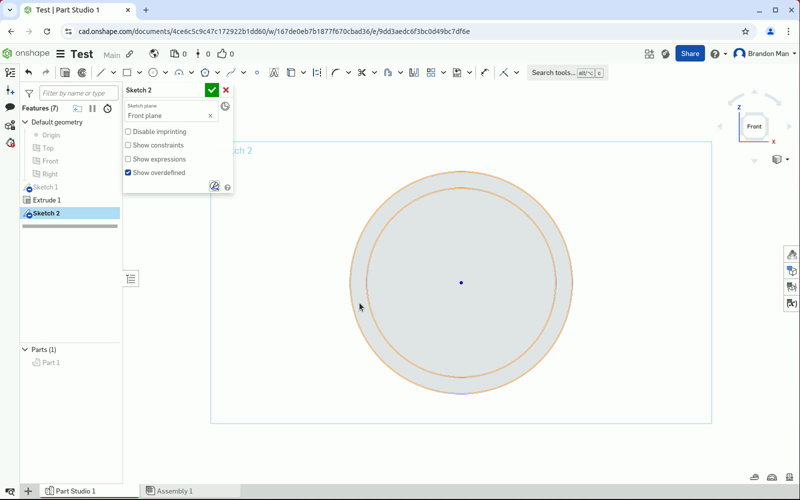
click(359, 302)
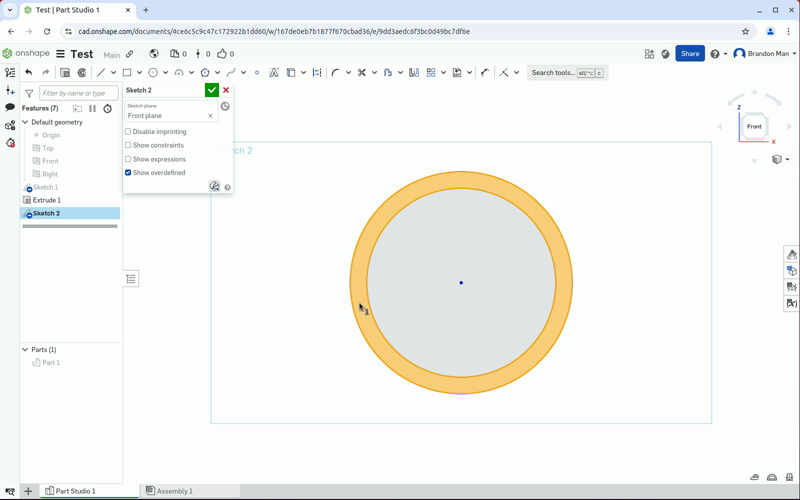
mouse_move(73, 352)
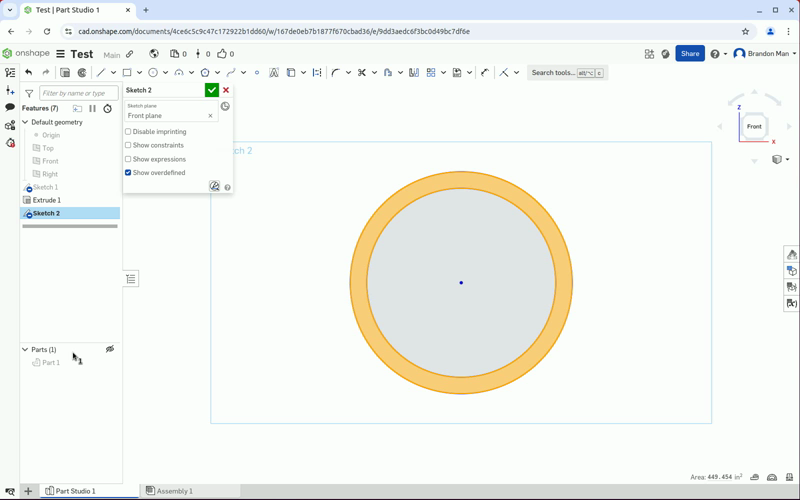
key(shift+y)
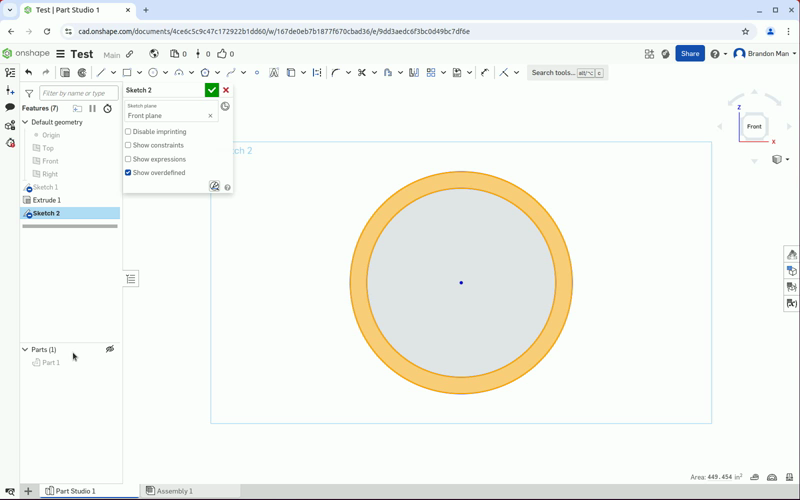
key(shift+e)
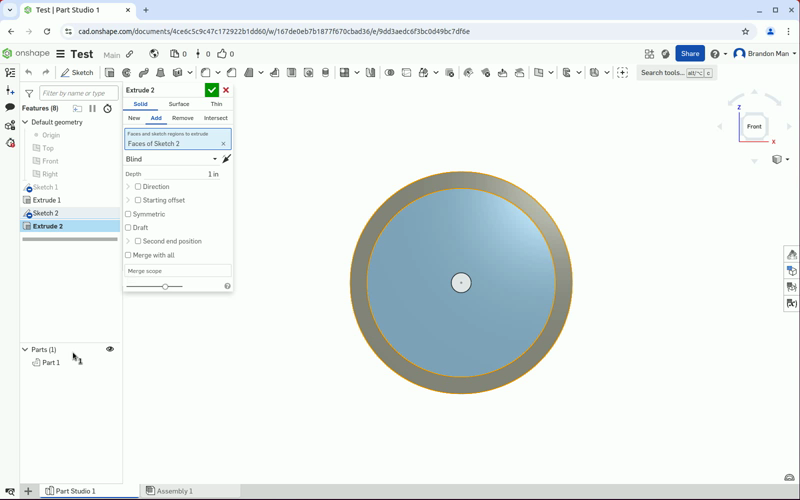
mouse_move(143, 106)
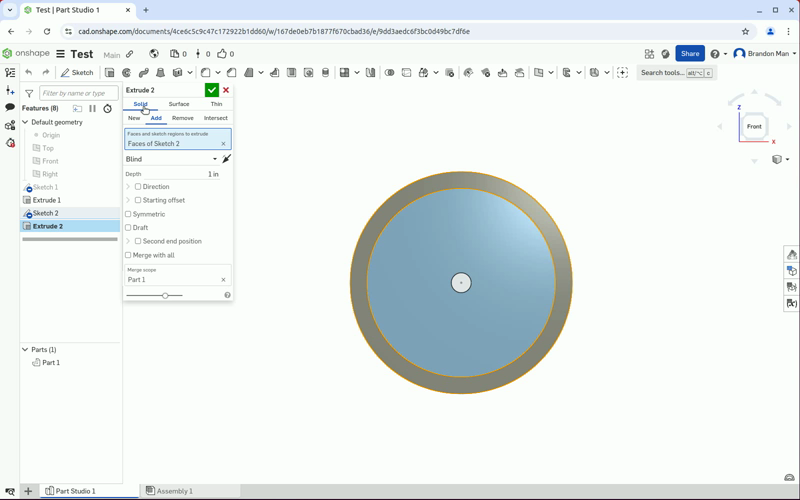
click(143, 106)
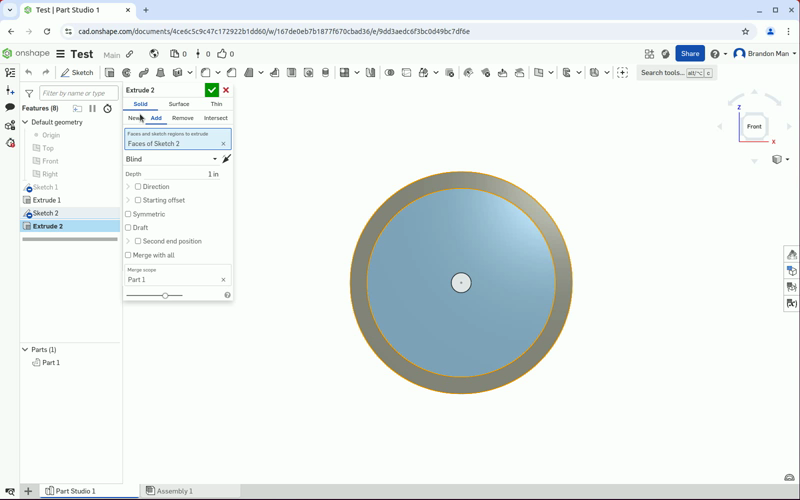
mouse_move(137, 120)
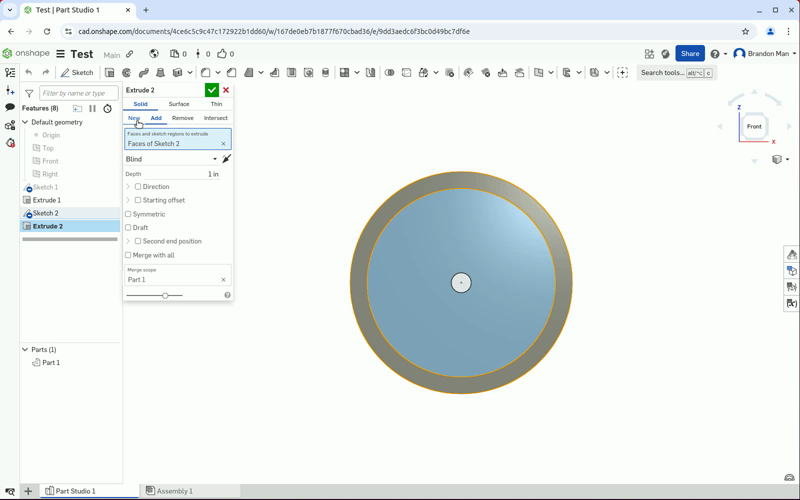
click(137, 120)
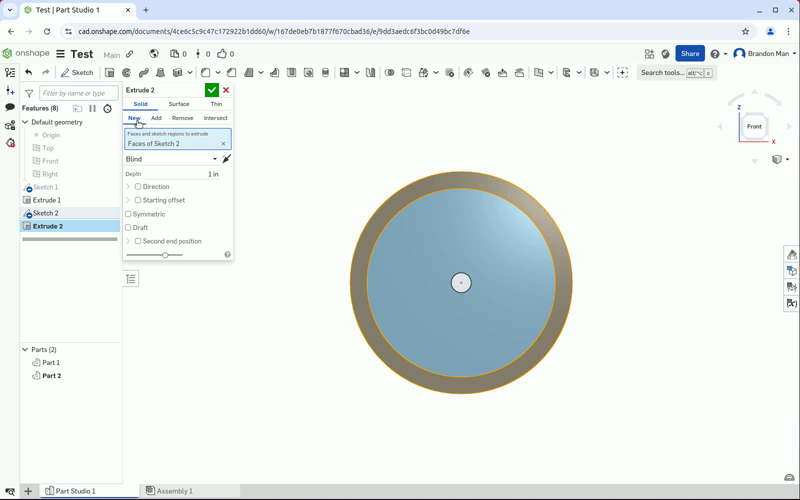
key(tab, 4)
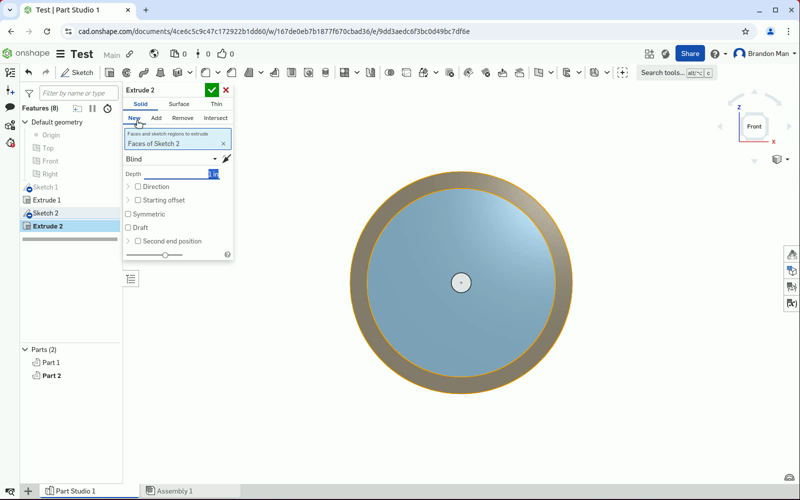
text(15.405)
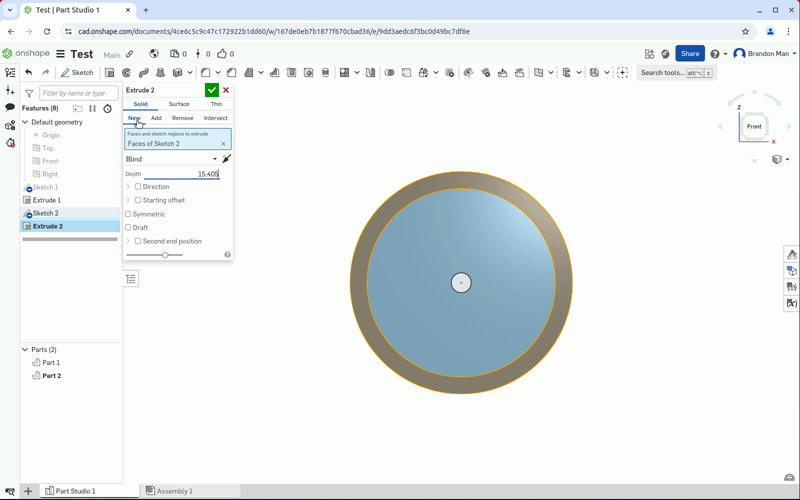
key(enter)
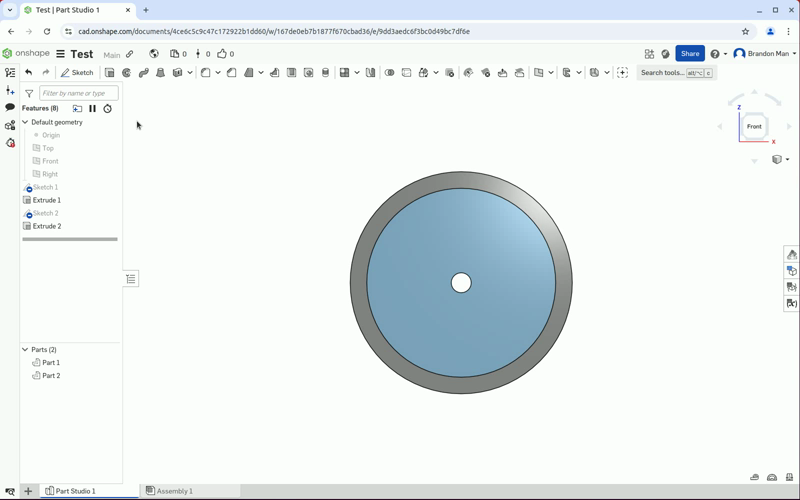
key(shift+h)
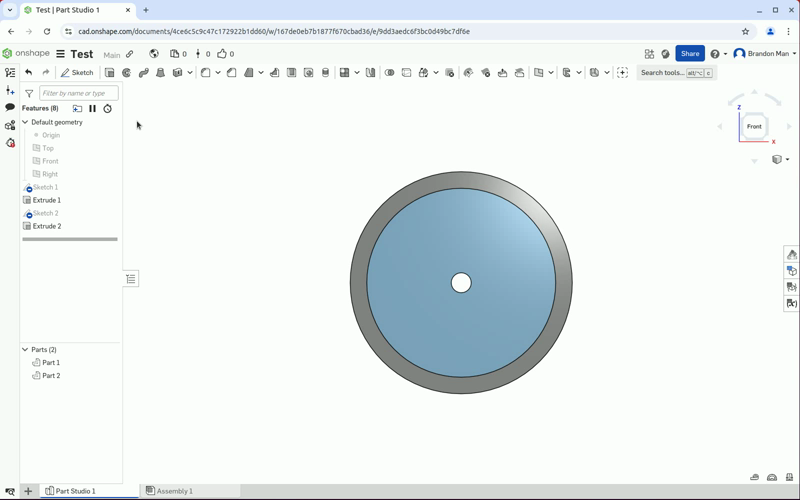
key(shift+h)
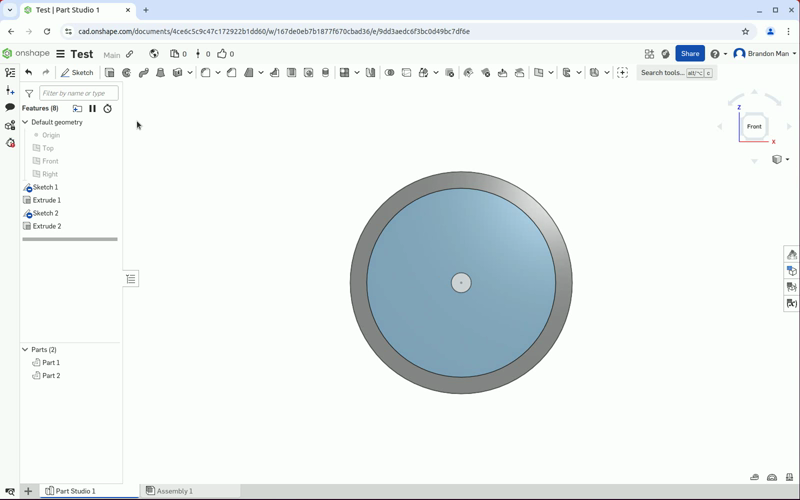
key(shift+7)
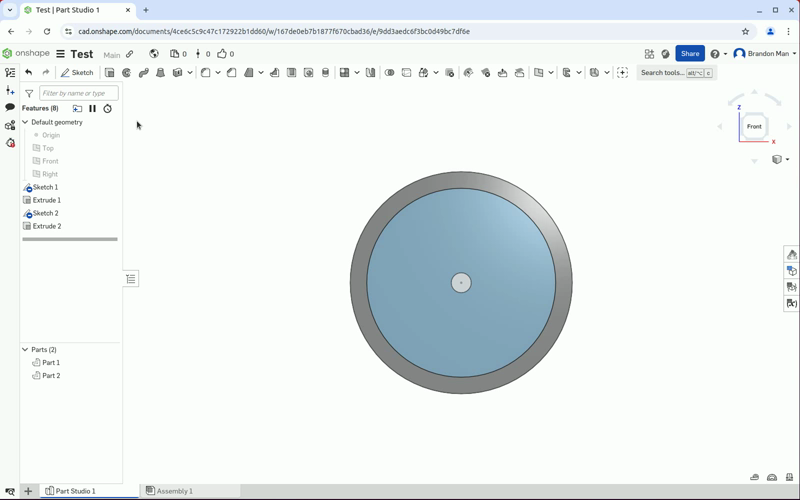
key(left, 2)
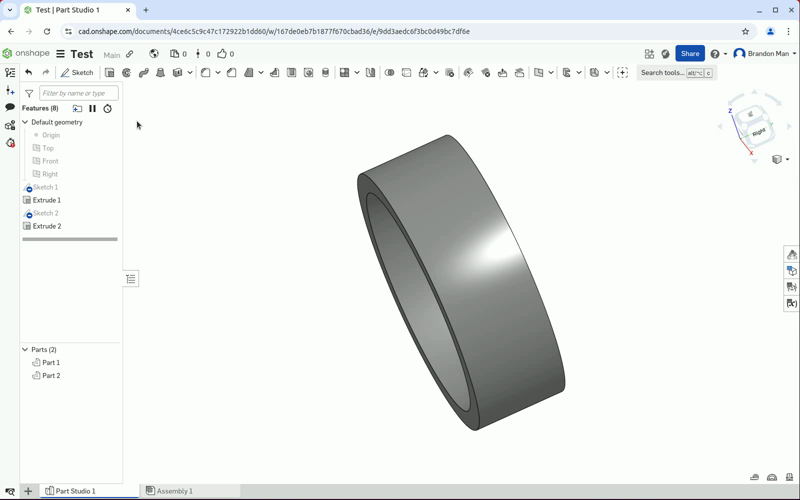
key(down, 2)
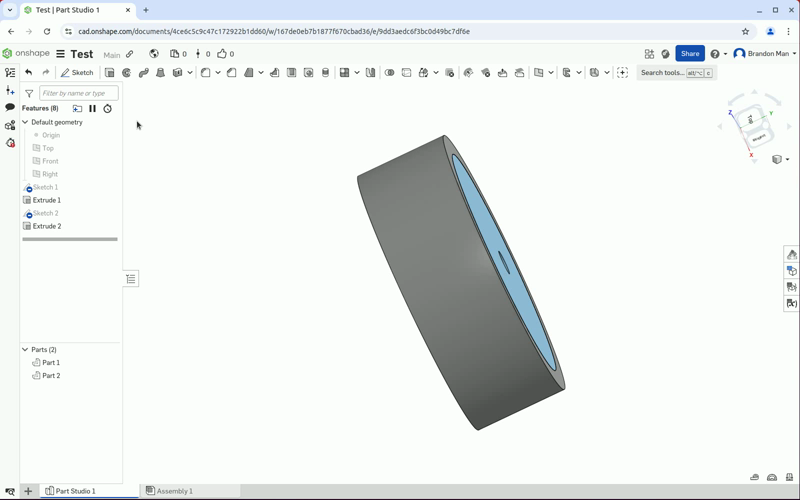
key(up, 2)
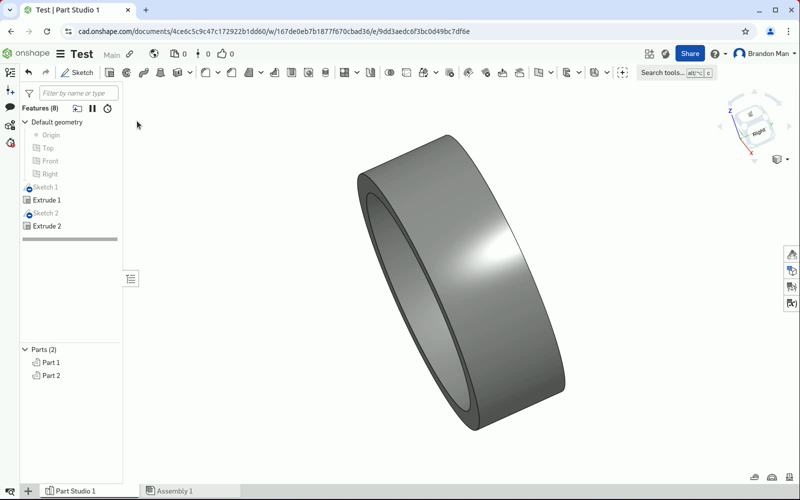
key(right, 2)
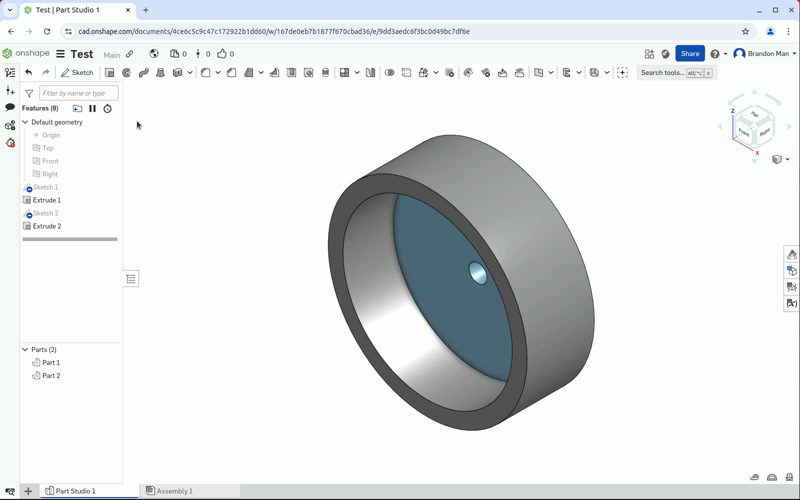
mouse_move(73, 189)
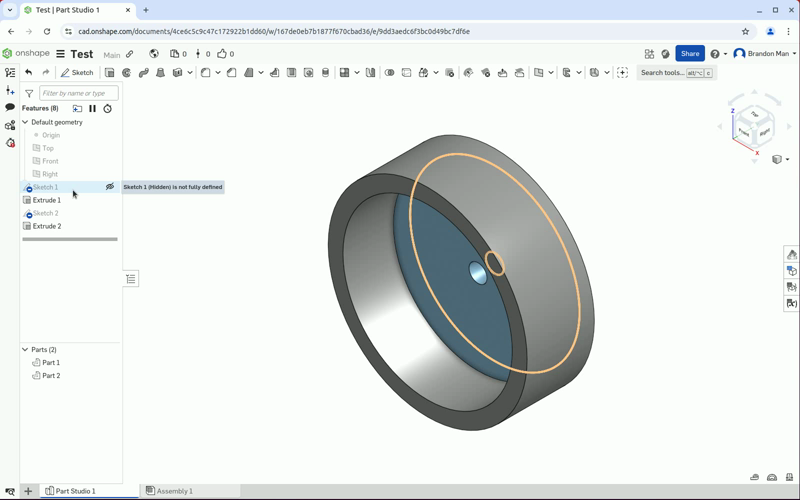
click(73, 189)